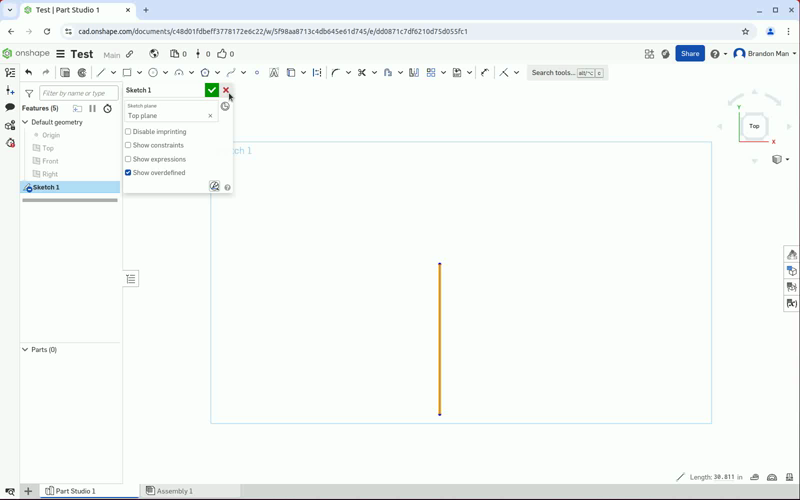
key(shift+h)
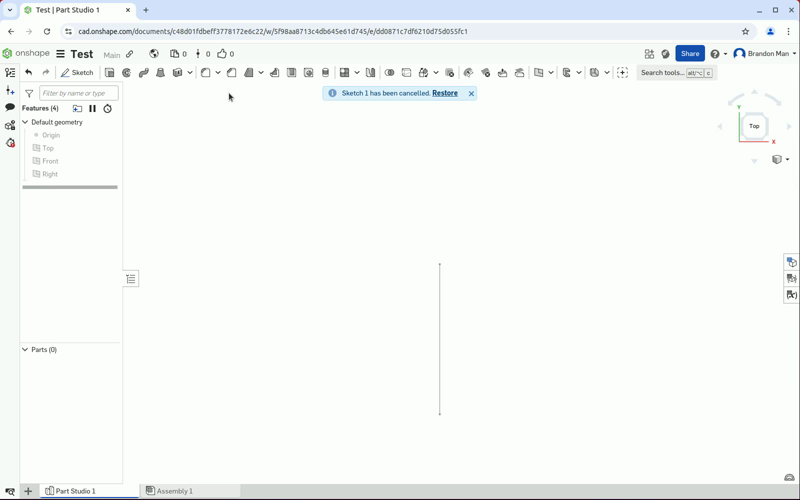
mouse_move(73, 352)
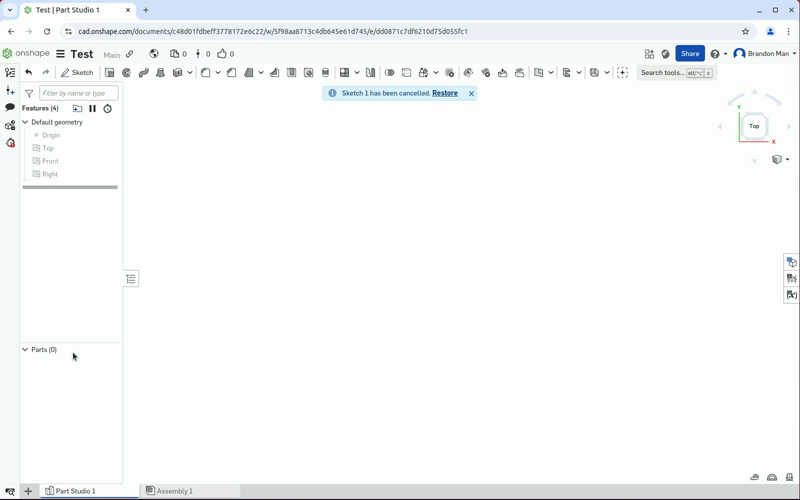
key(y)
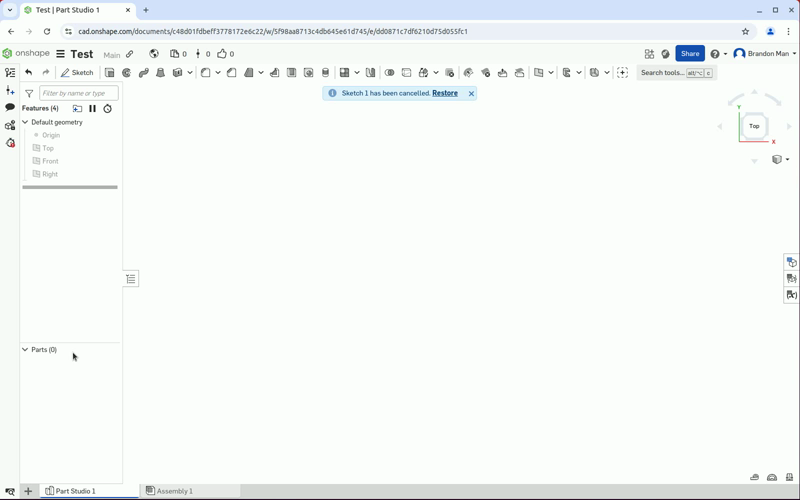
key(shift+p)
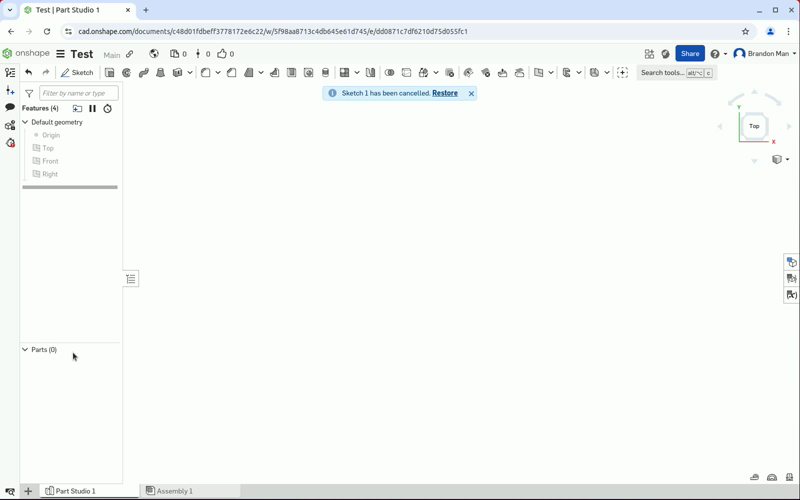
key(space)
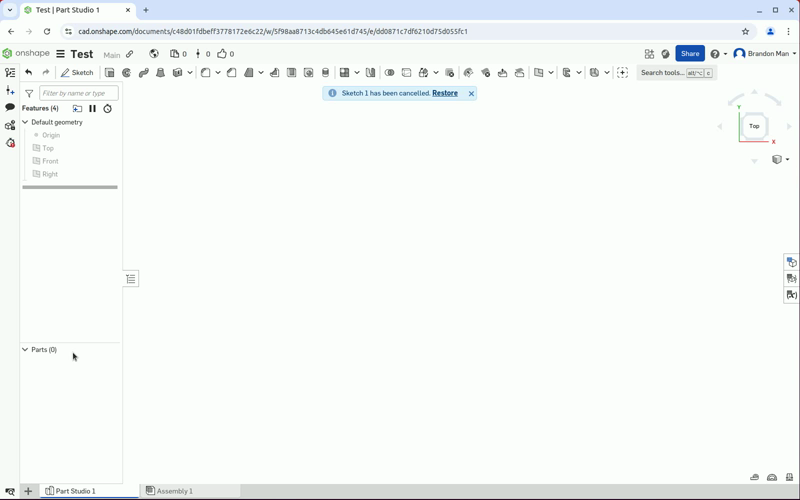
key_down(shift)
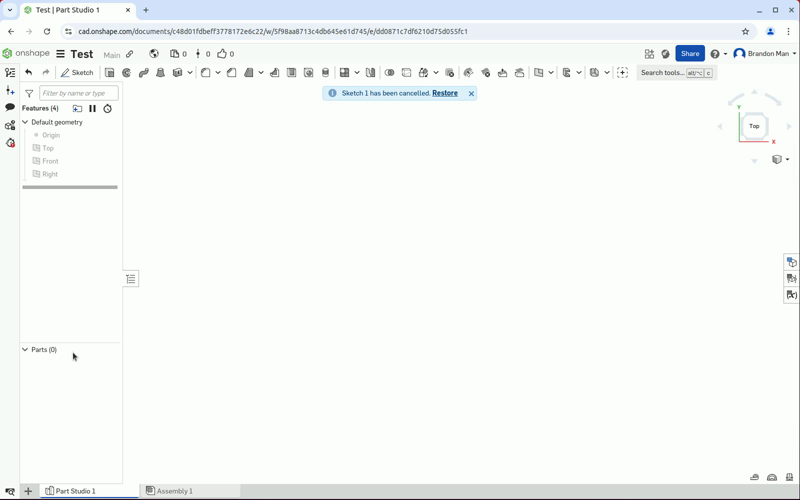
key(up)
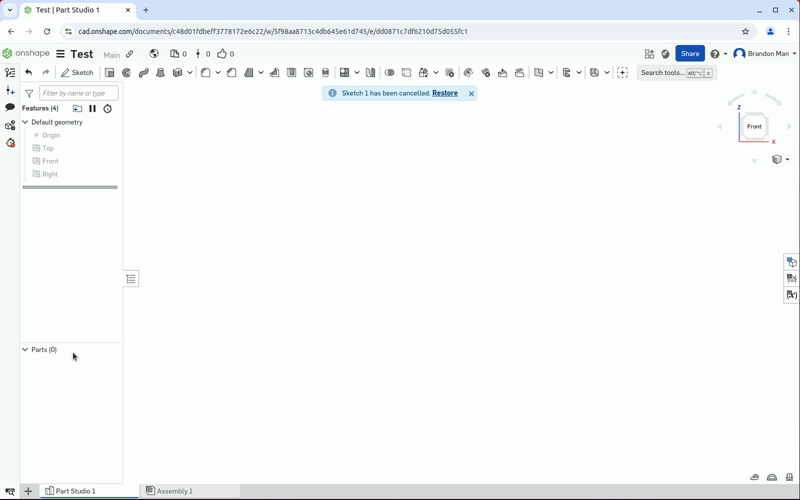
key_up(shift)
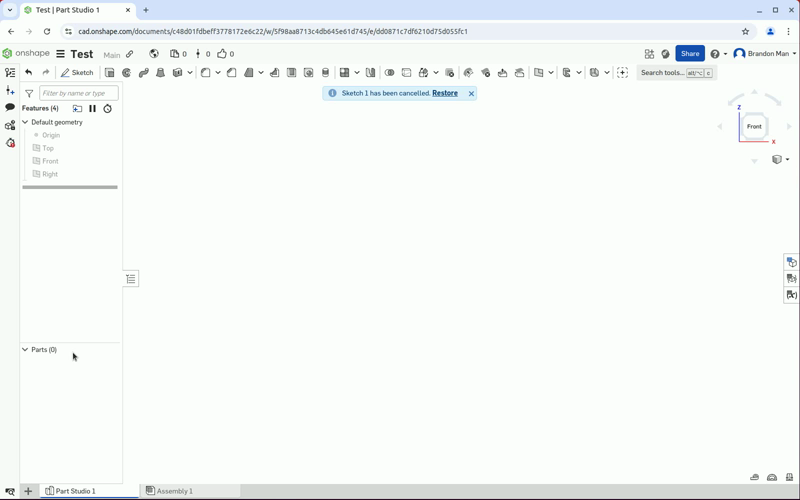
mouse_move(73, 352)
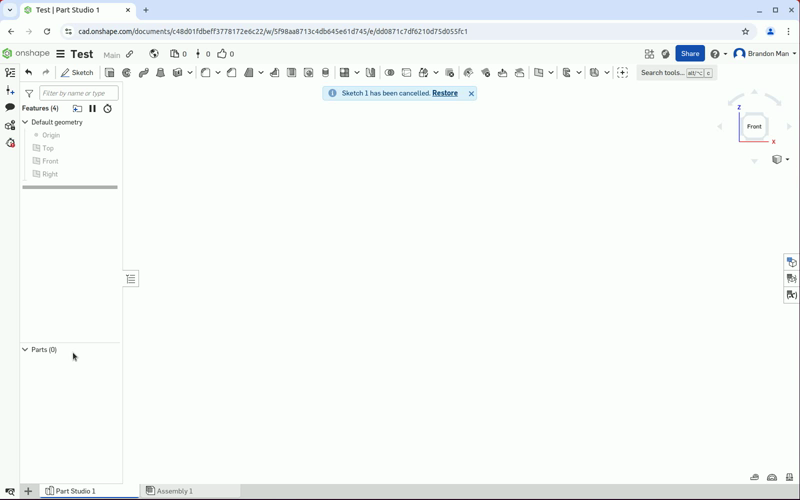
key(shift+y)
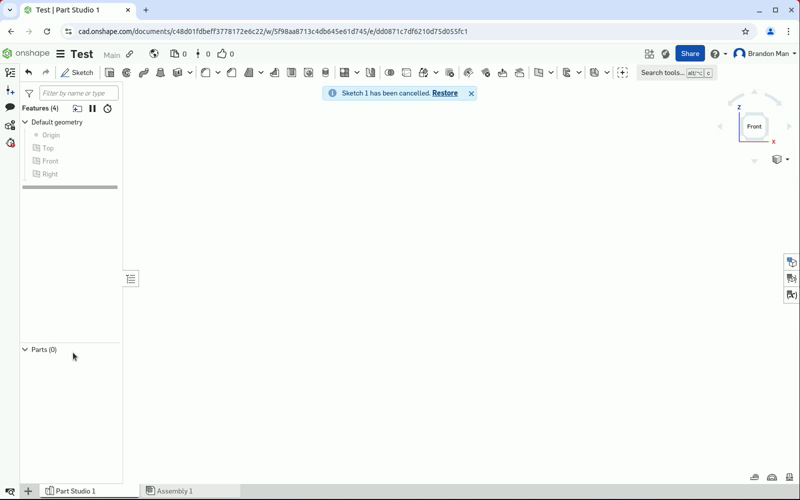
key(shift+s)
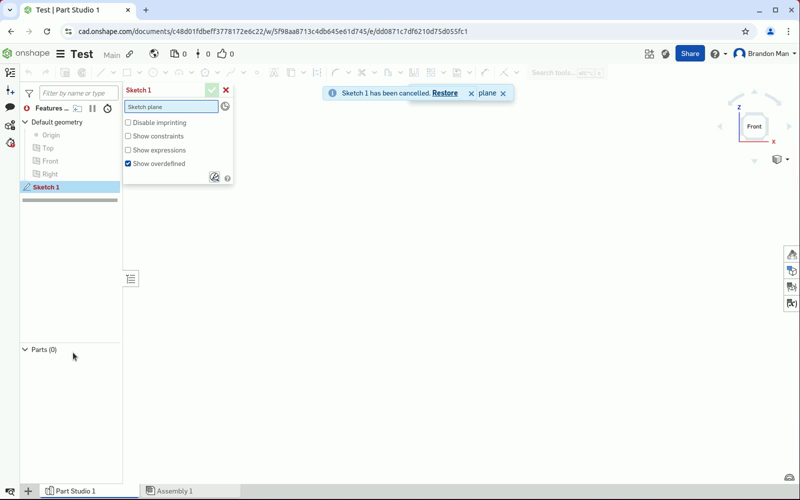
mouse_move(73, 163)
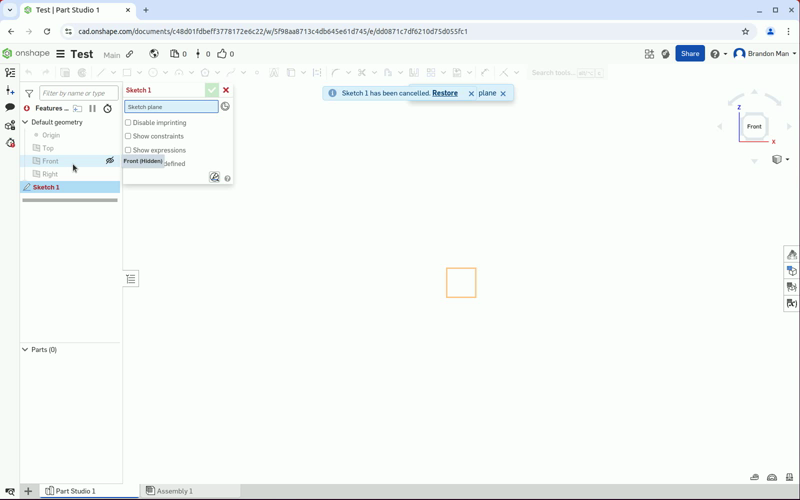
click(73, 163)
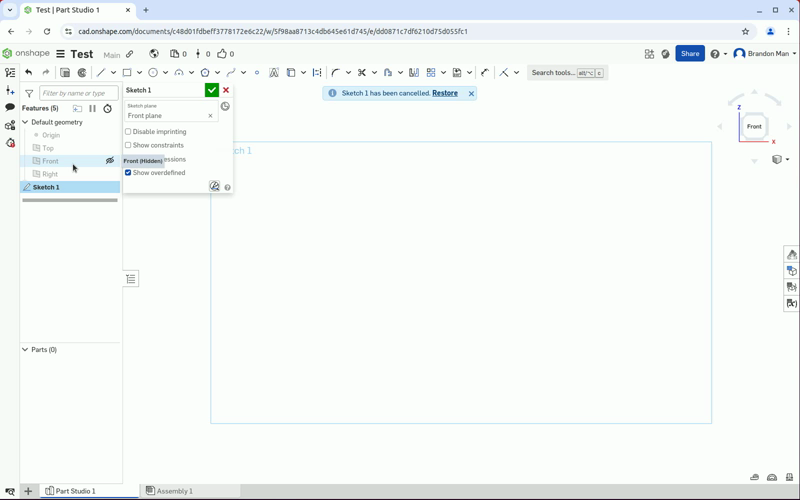
mouse_move(73, 352)
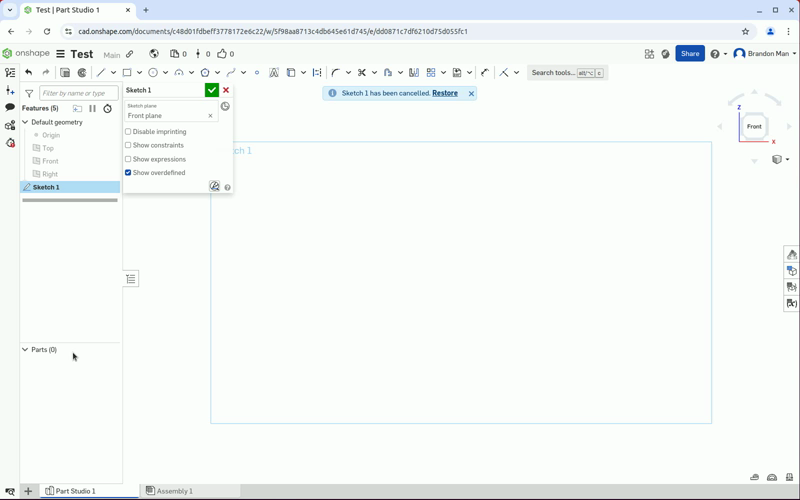
key(y)
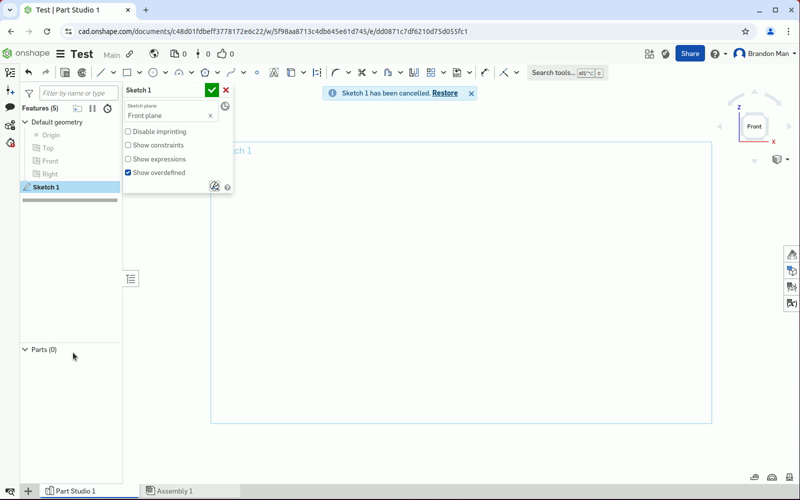
key(l)
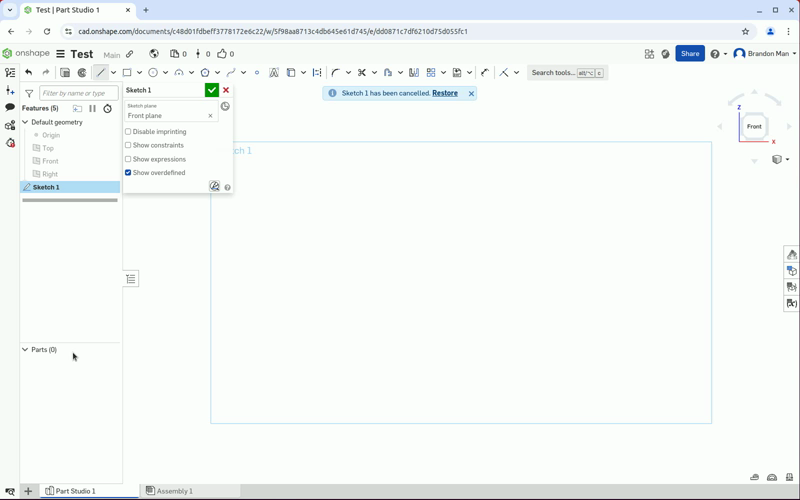
key_down(shift)
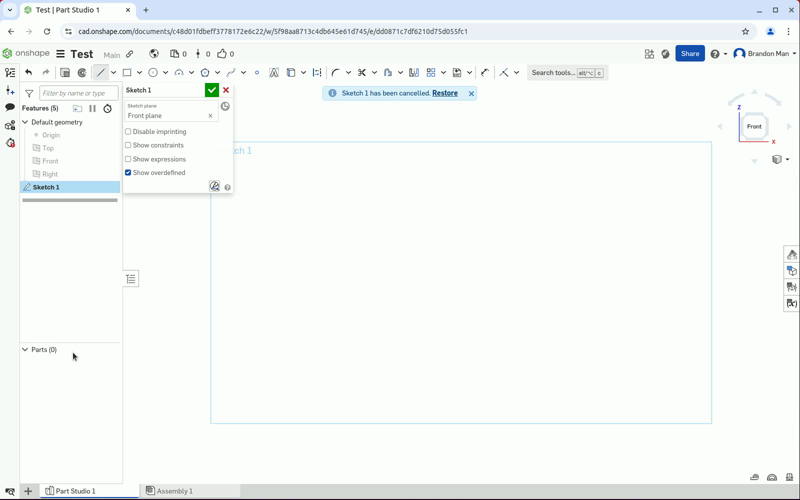
mouse_move(348, 258)
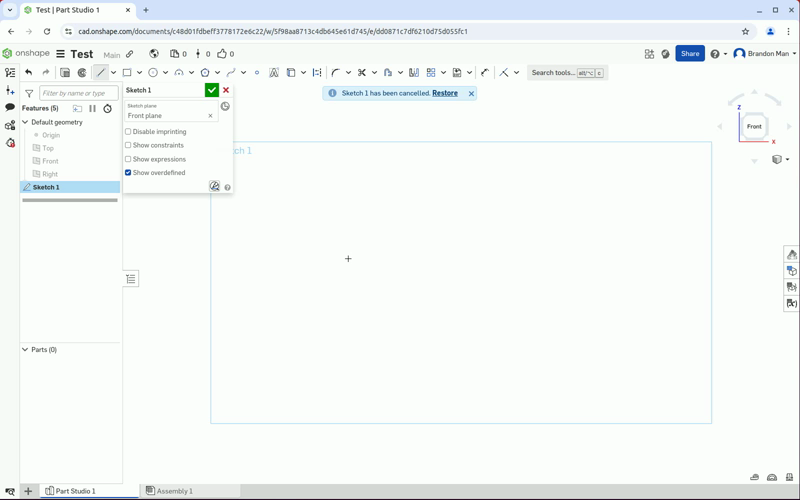
click(348, 258)
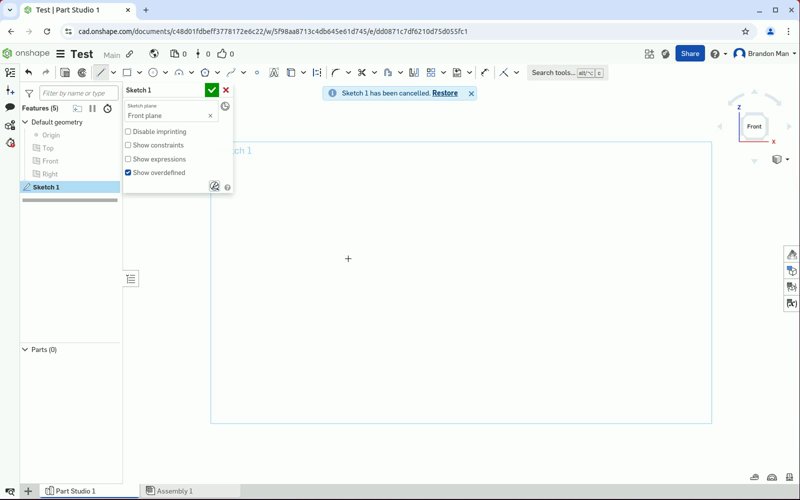
key_up(shift)
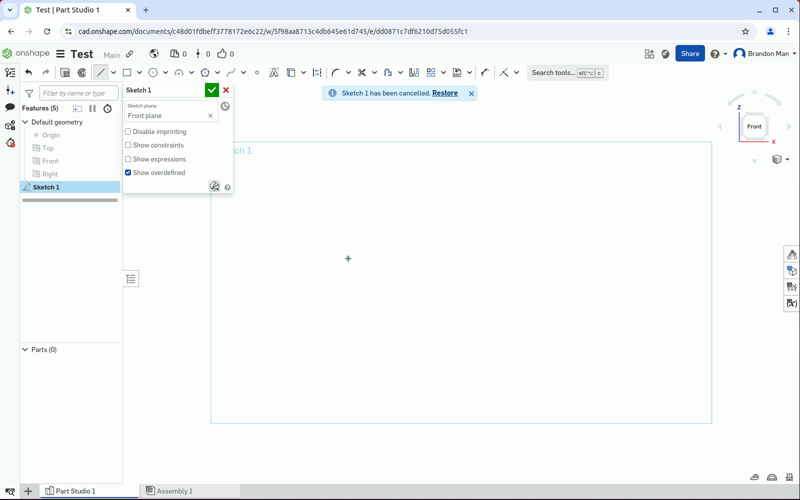
key_down(shift)
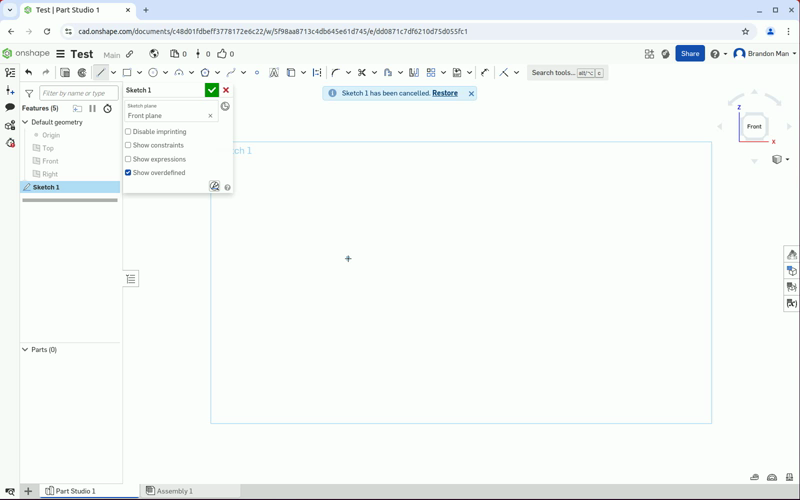
mouse_move(460, 258)
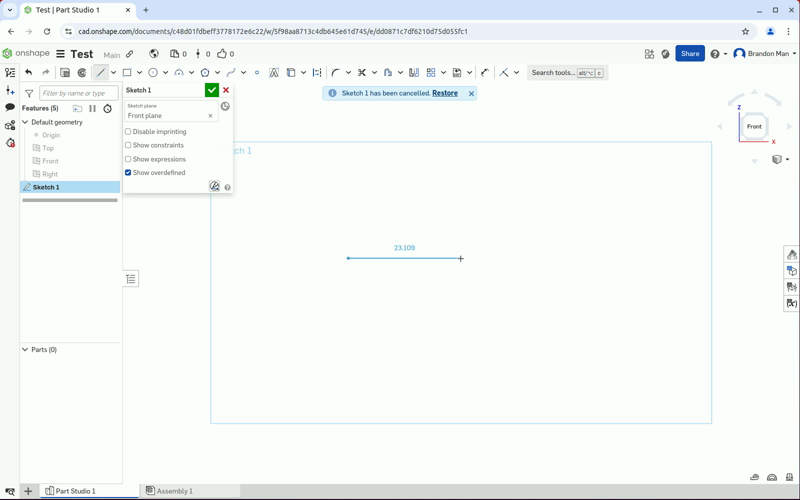
click(460, 258)
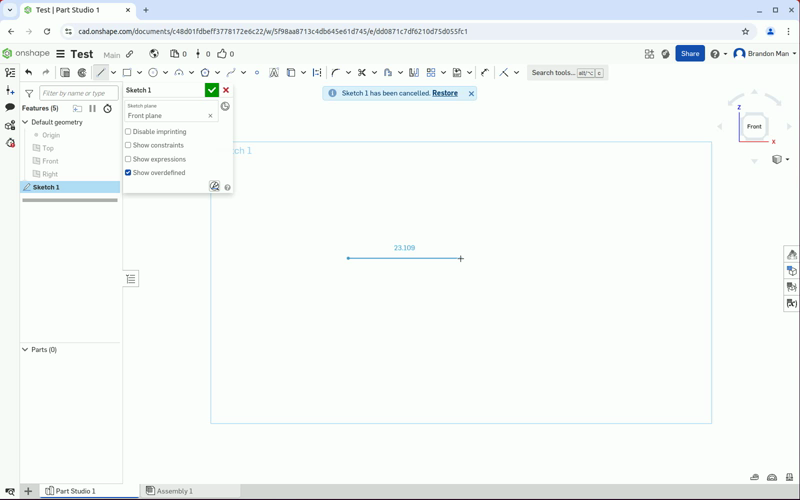
key_up(shift)
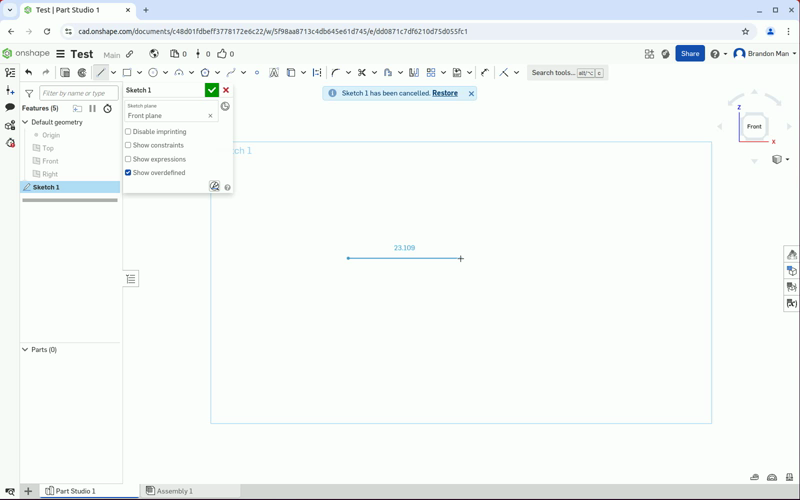
key_down(shift)
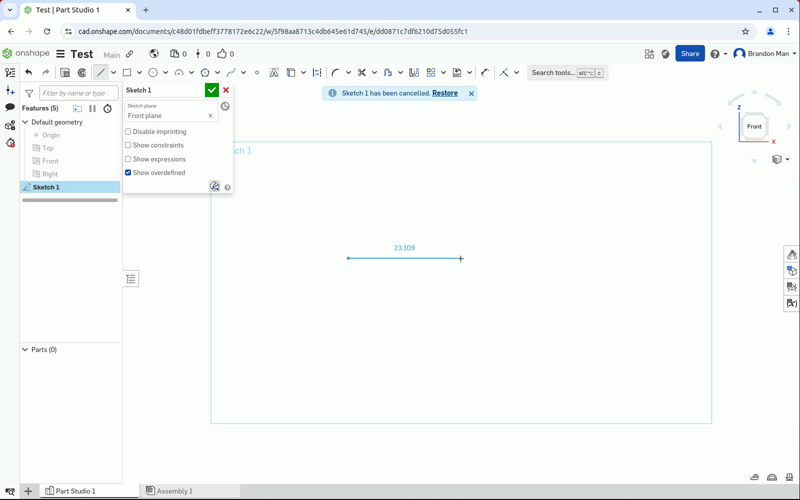
mouse_move(490, 258)
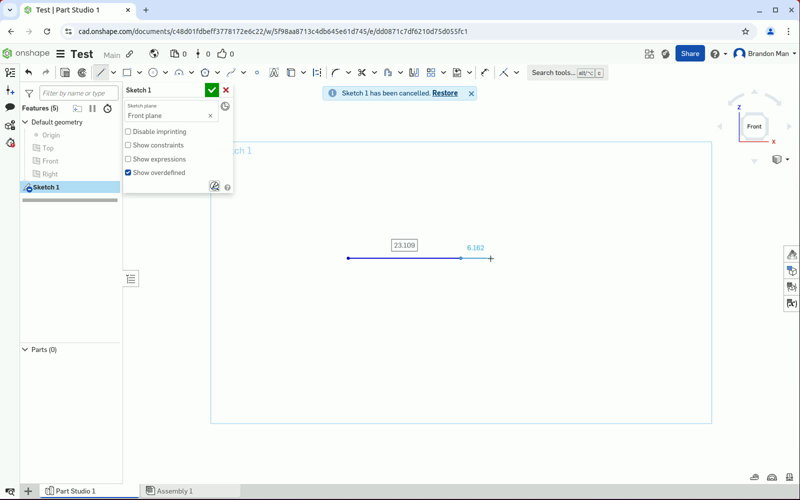
mouse_move(460, 245)
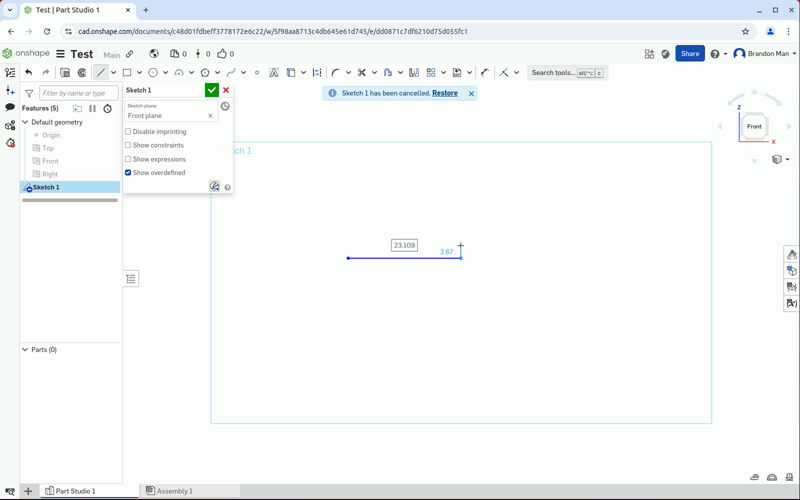
click(460, 245)
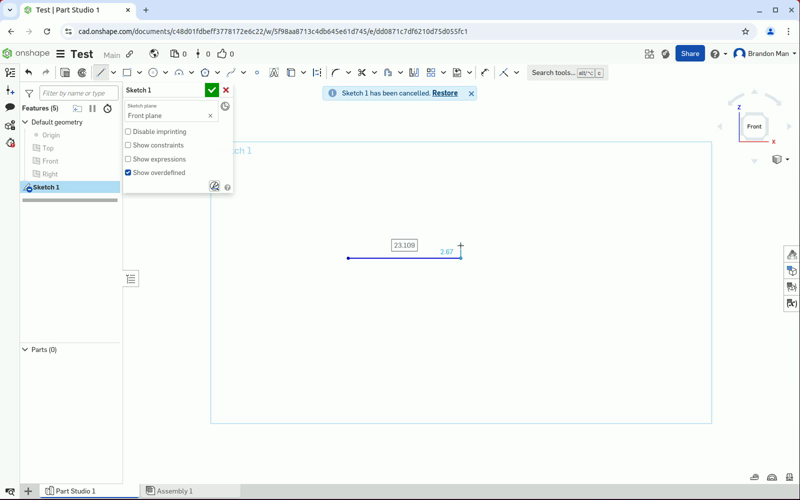
key_up(shift)
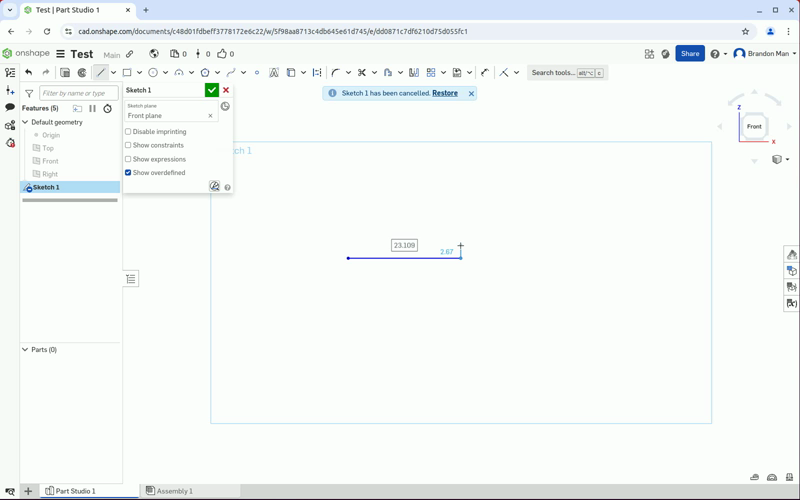
key_down(shift)
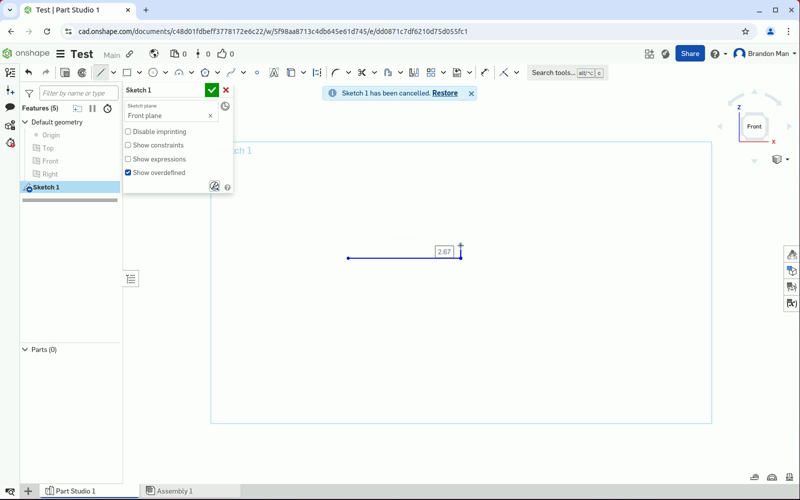
mouse_move(490, 245)
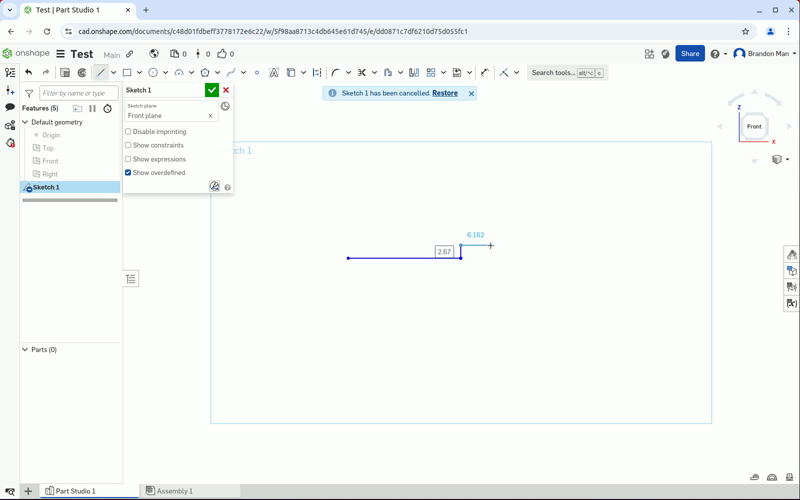
mouse_move(441, 227)
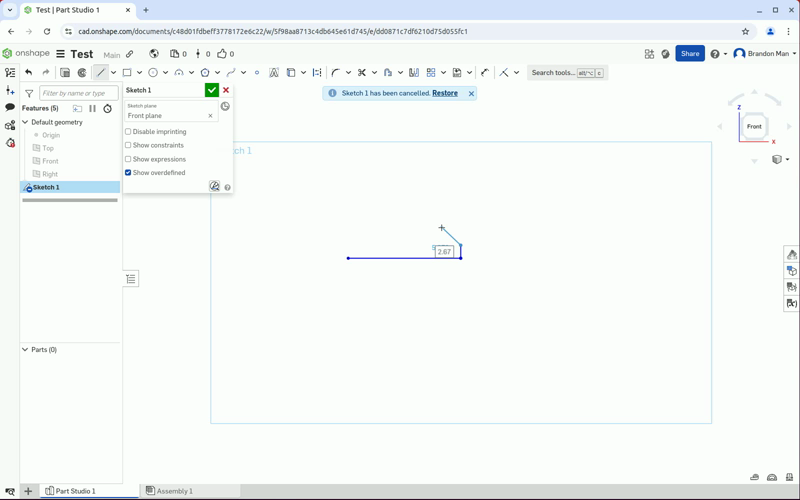
click(441, 227)
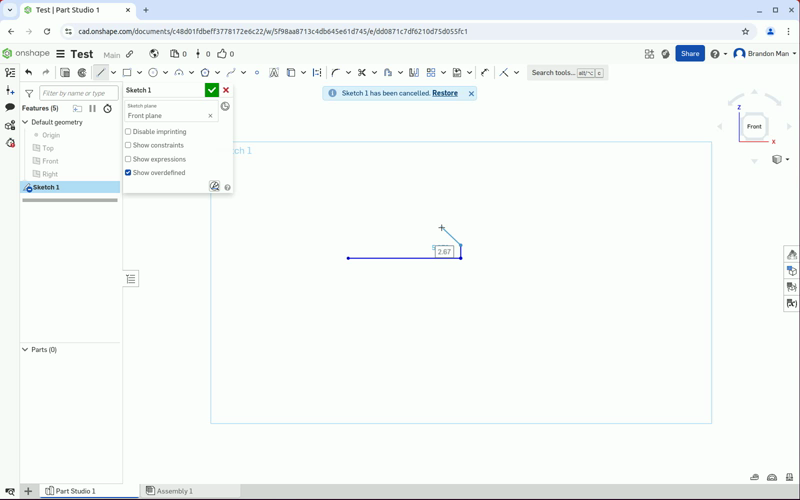
key_up(shift)
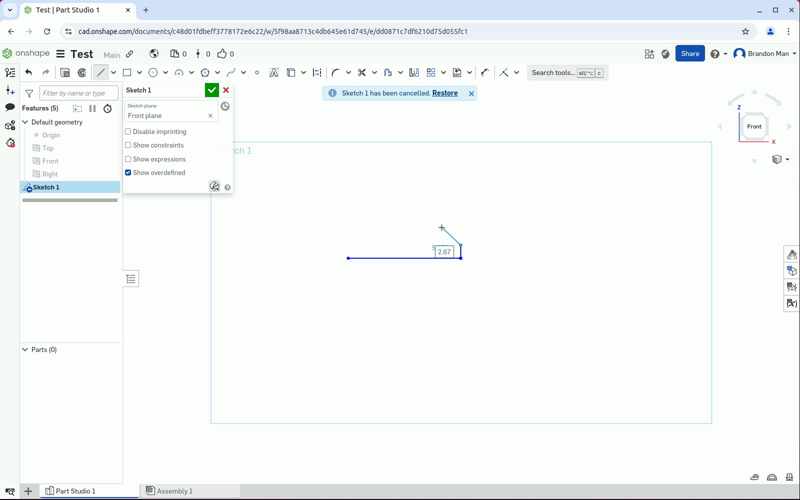
key_down(shift)
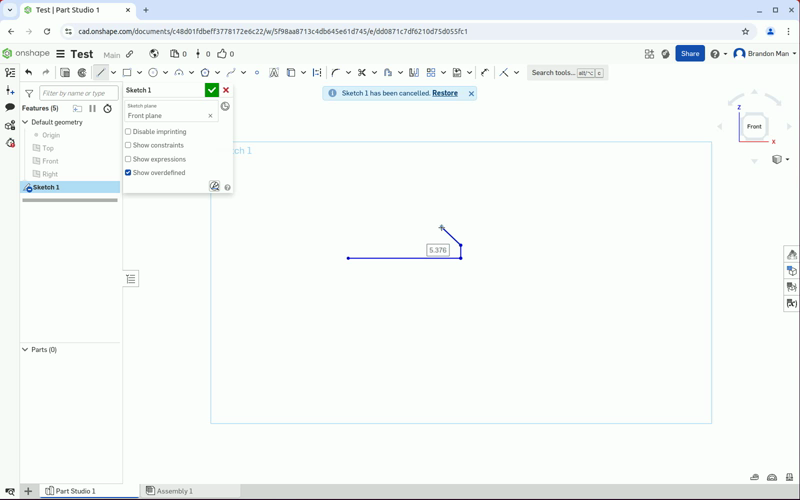
mouse_move(367, 227)
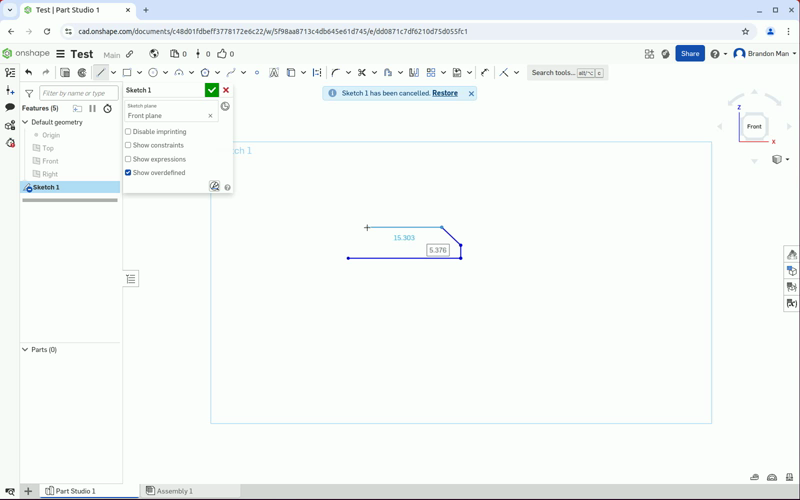
click(367, 227)
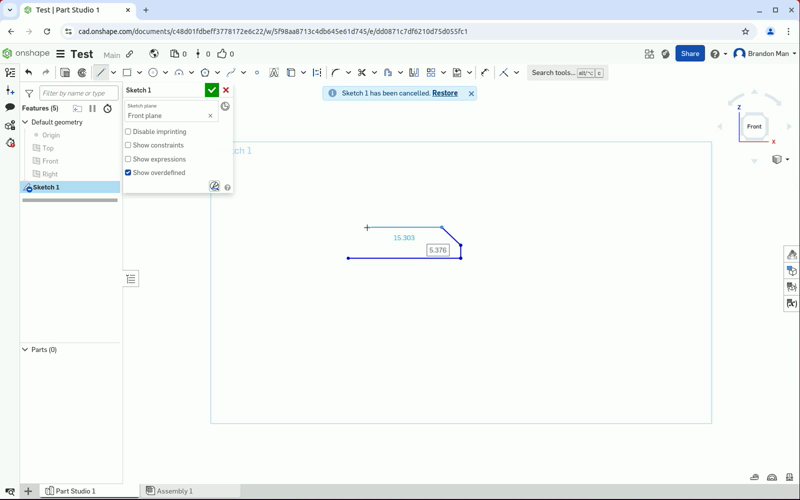
key_up(shift)
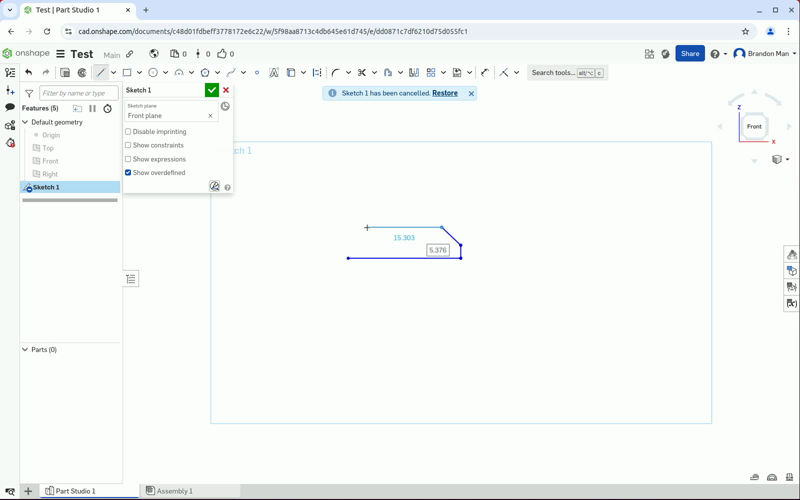
key_down(shift)
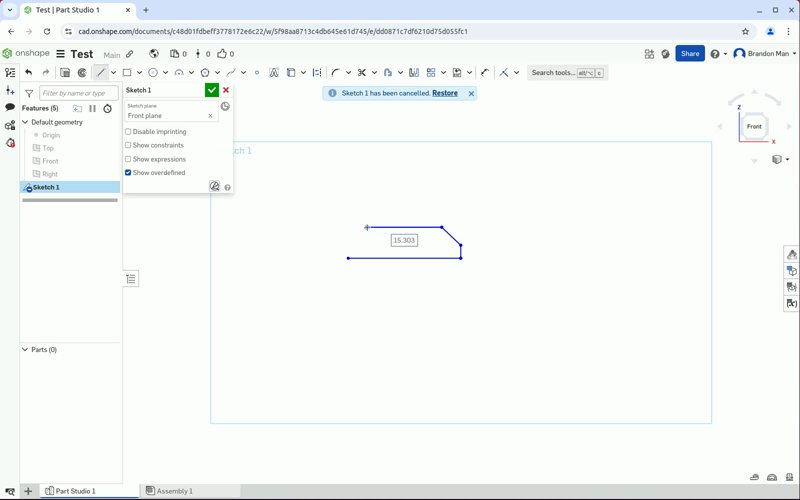
mouse_move(397, 227)
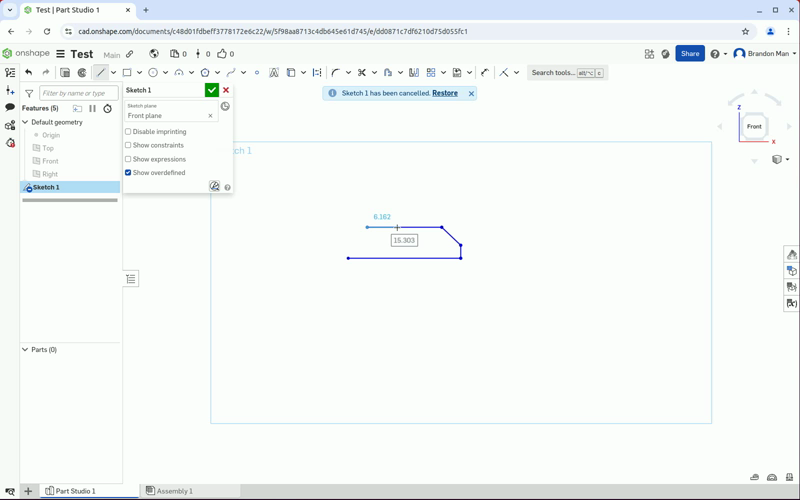
mouse_move(348, 245)
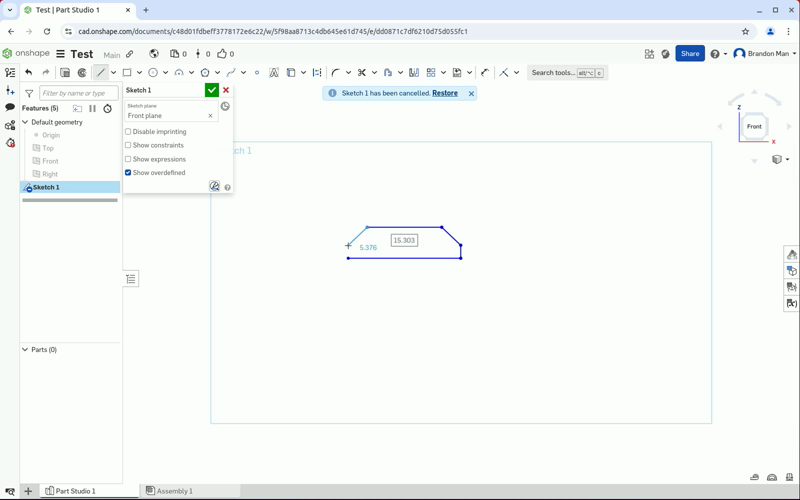
click(348, 245)
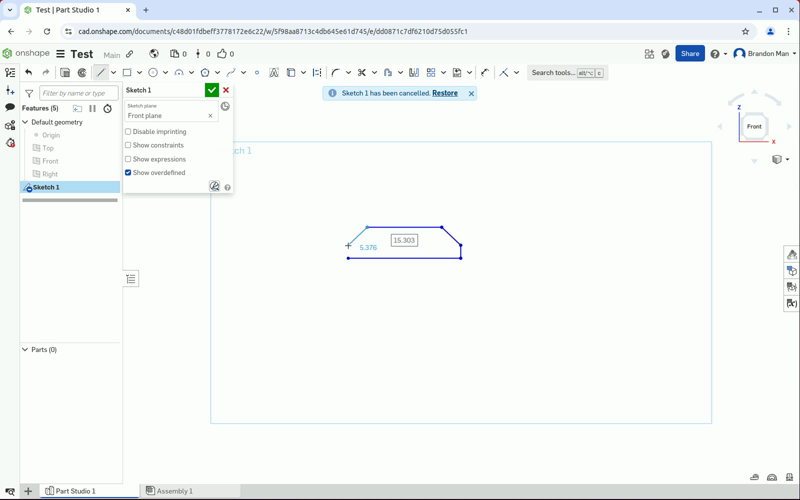
key_up(shift)
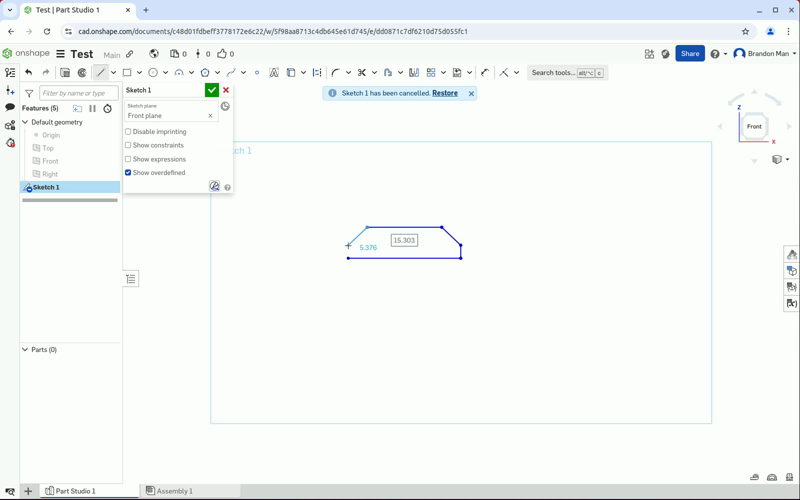
mouse_move(378, 245)
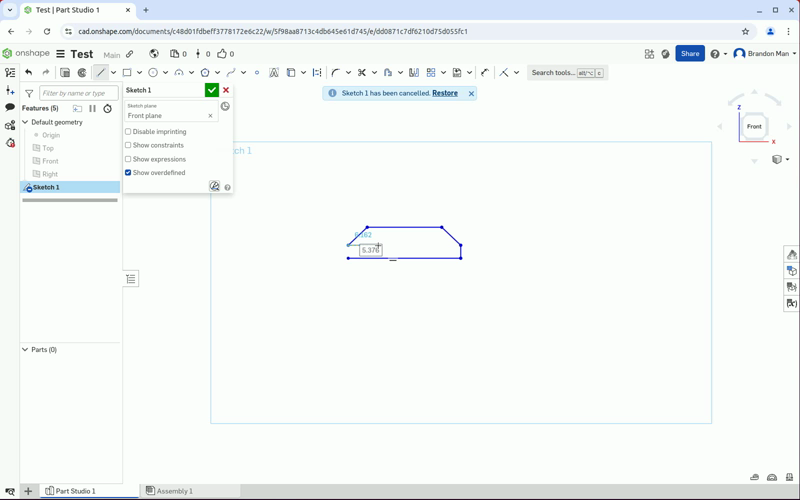
key_down(shift)
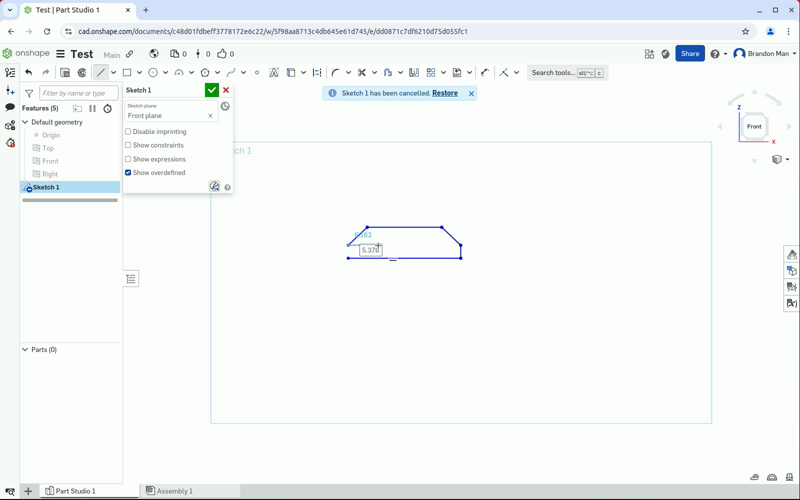
mouse_move(348, 258)
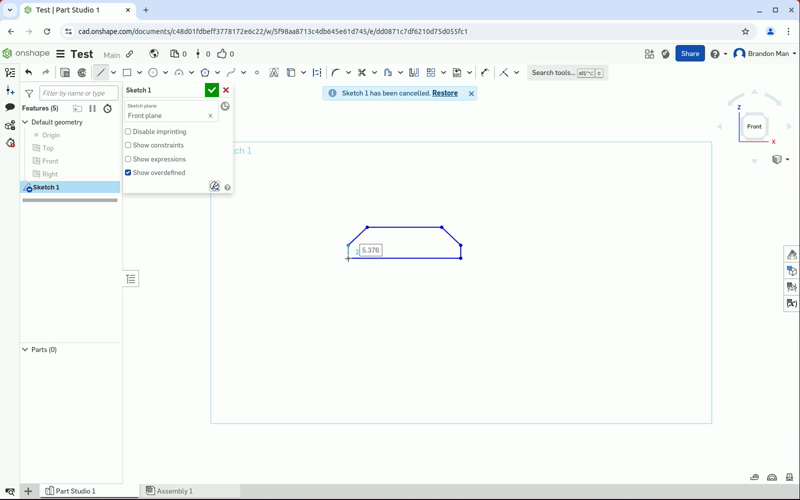
key_up(shift)
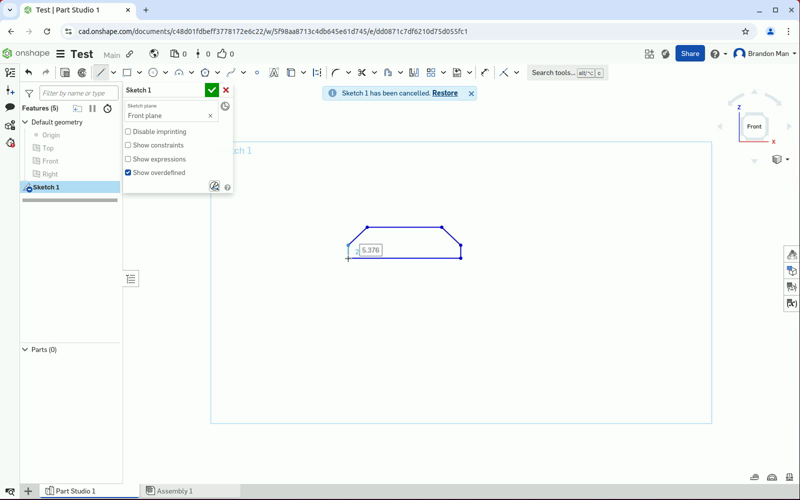
click(348, 258)
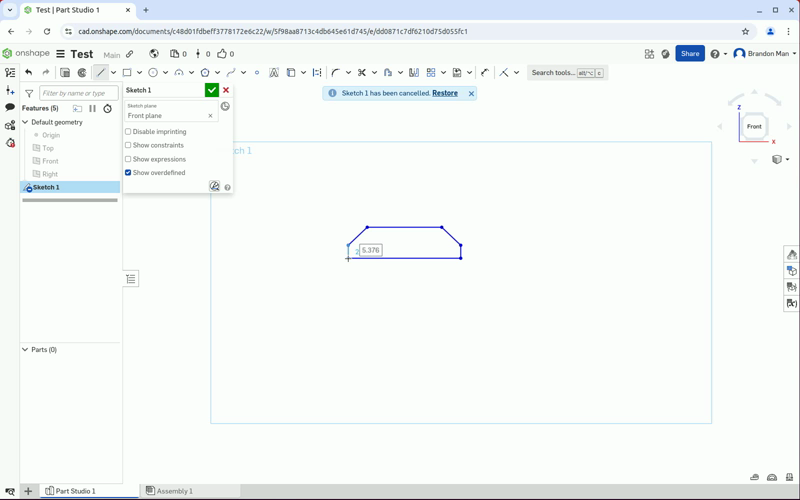
key(esc)
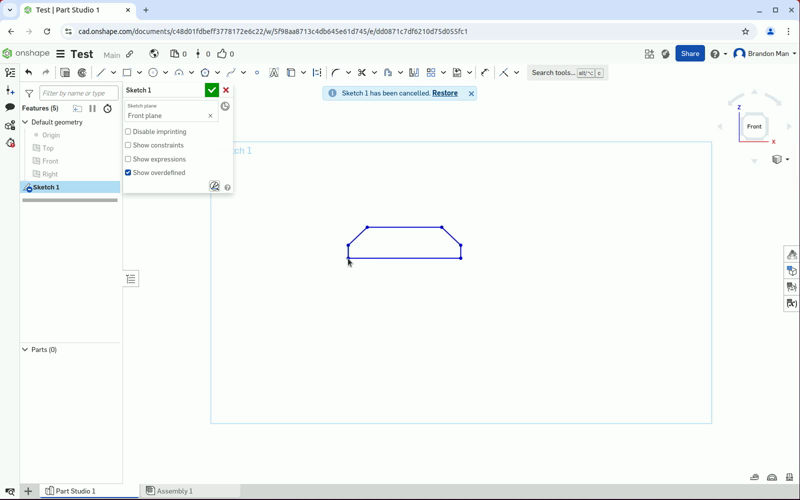
mouse_move(387, 240)
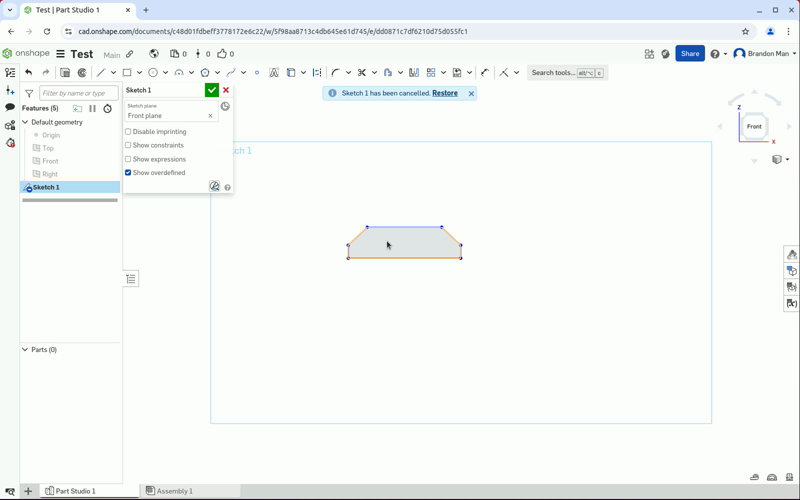
click(387, 240)
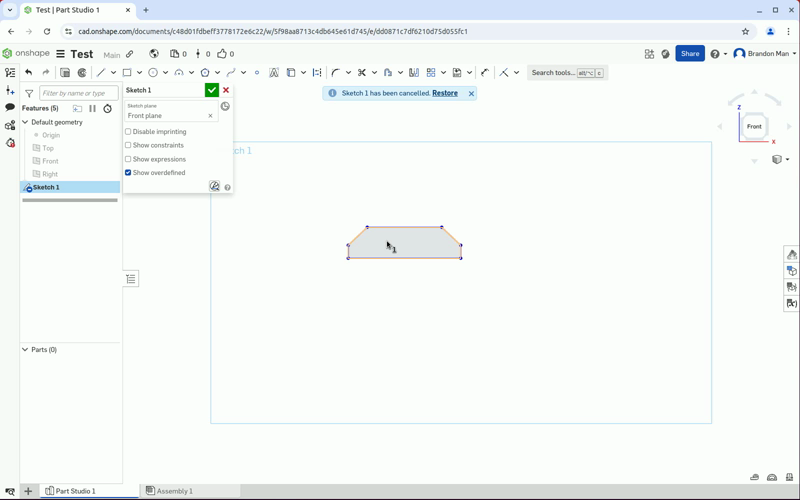
mouse_move(73, 352)
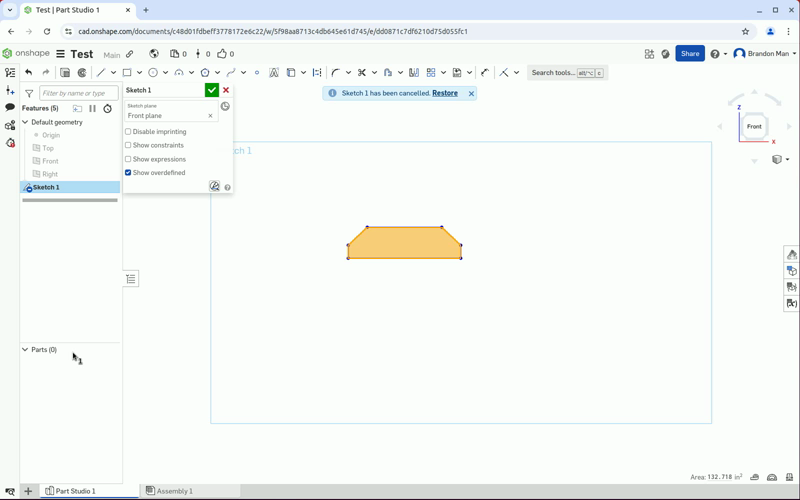
key(shift+y)
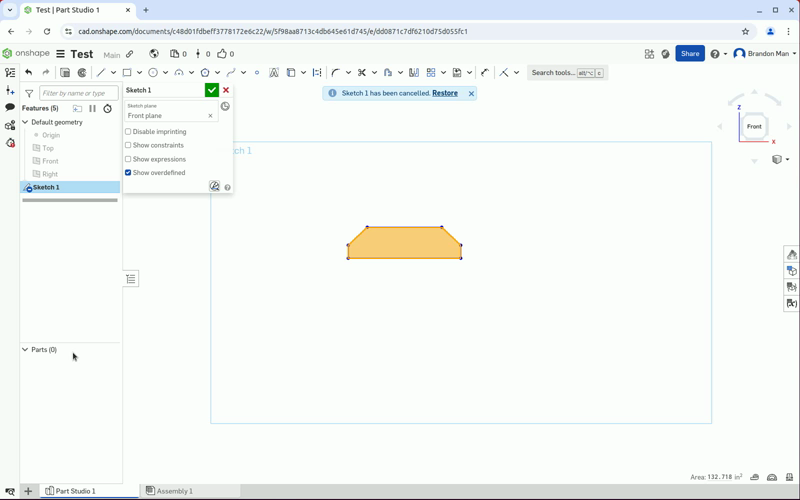
key(shift+e)
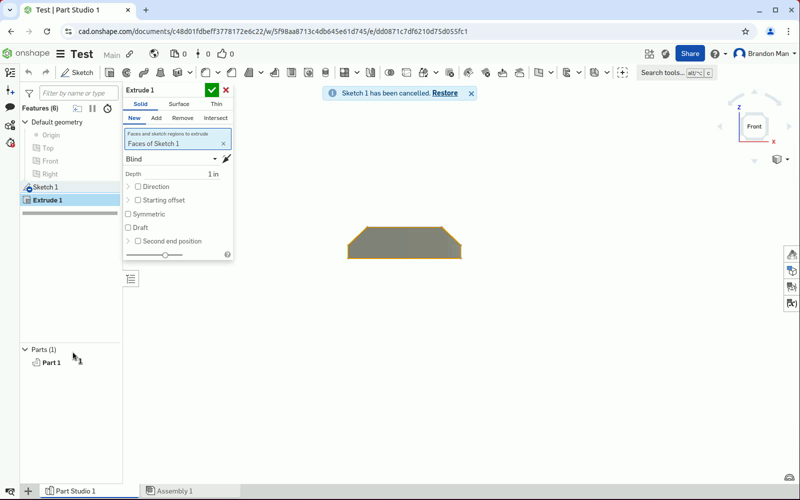
mouse_move(143, 106)
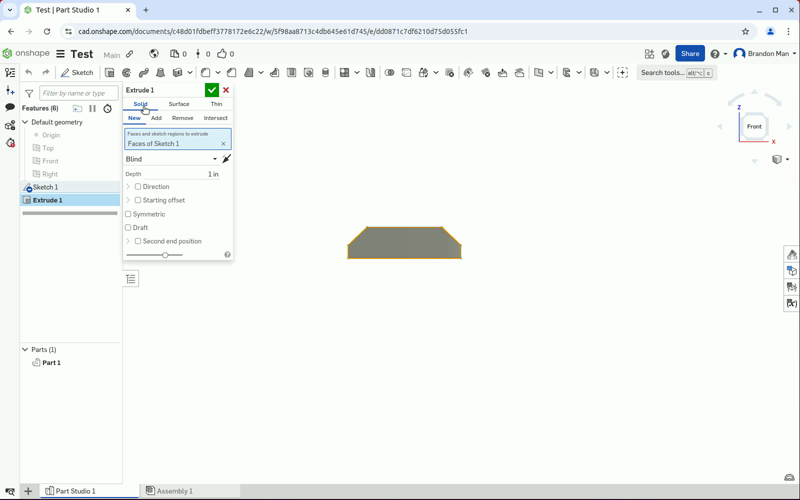
click(143, 106)
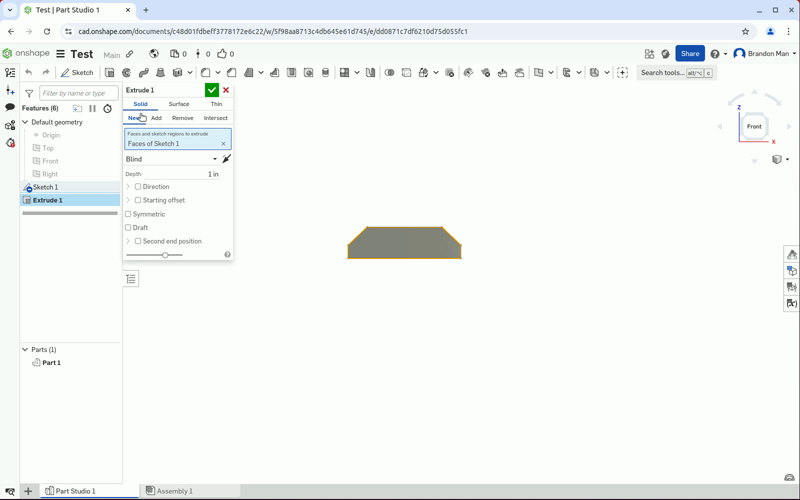
mouse_move(137, 120)
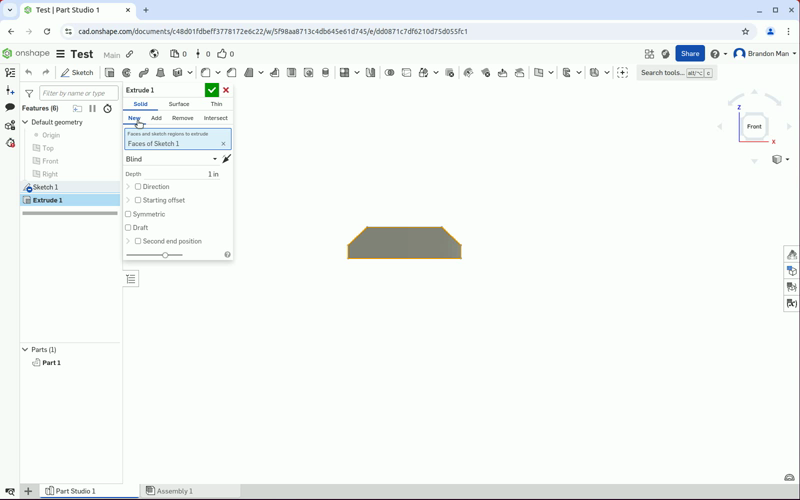
click(137, 120)
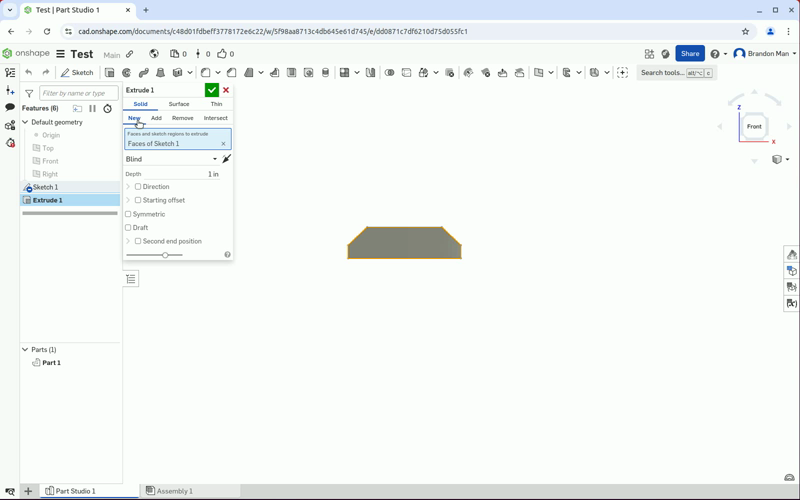
key(tab, 4)
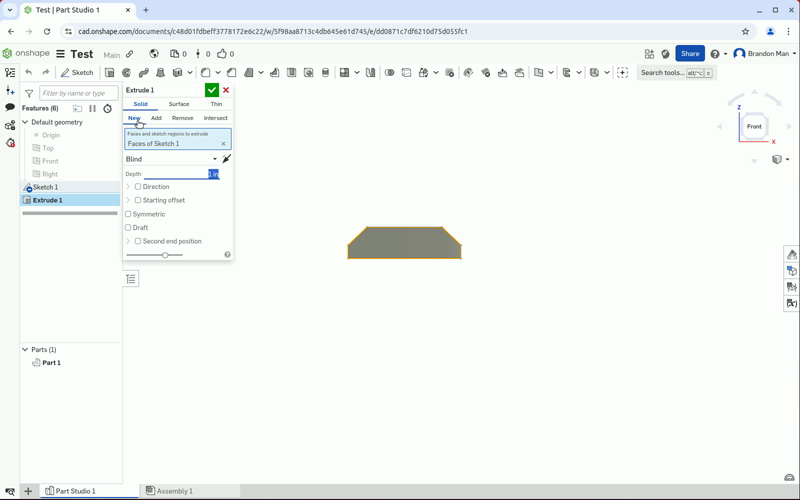
text(-3.129)
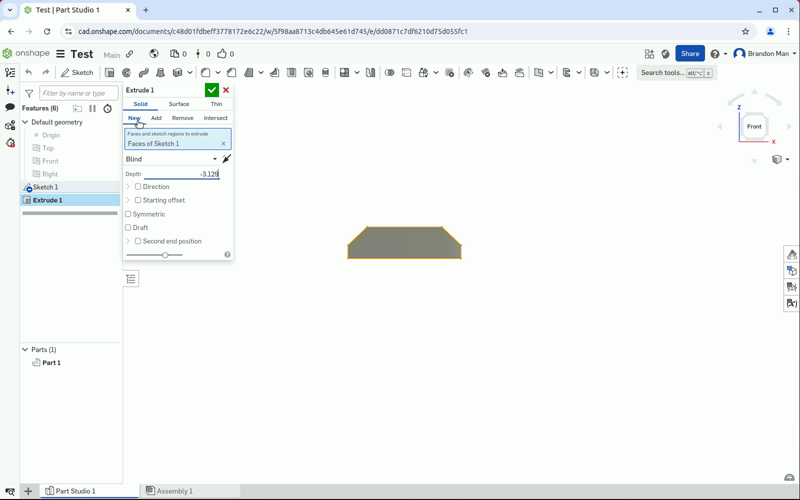
key(enter)
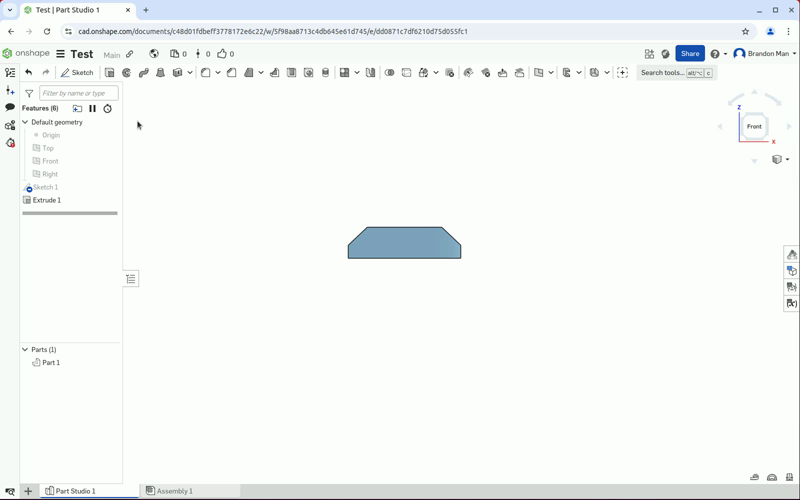
key(shift+h)
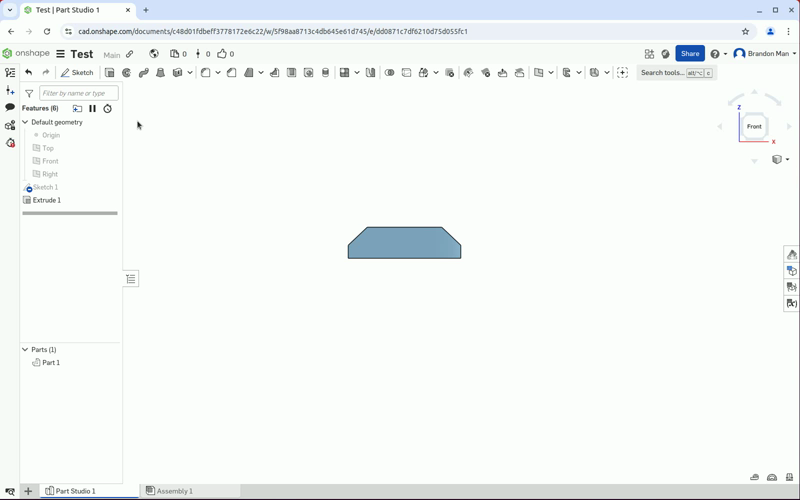
key(shift+h)
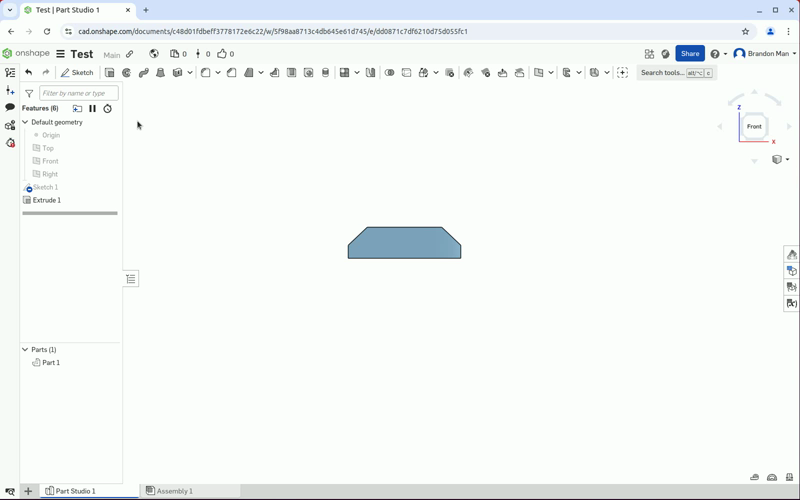
mouse_move(73, 189)
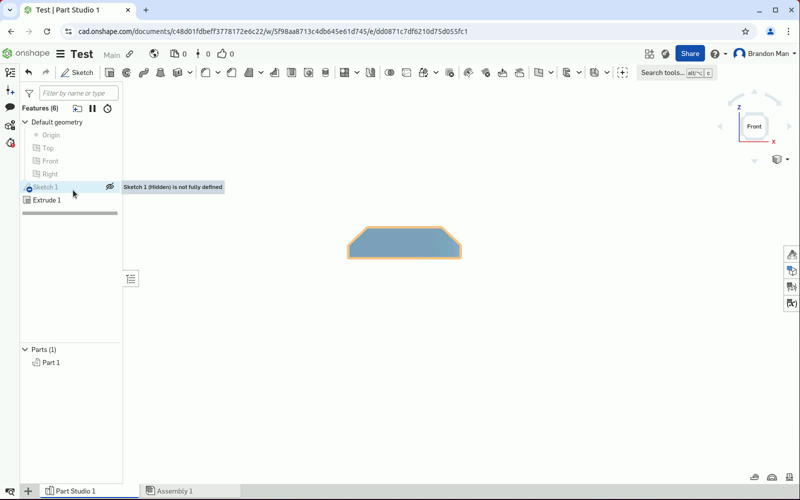
click(73, 189)
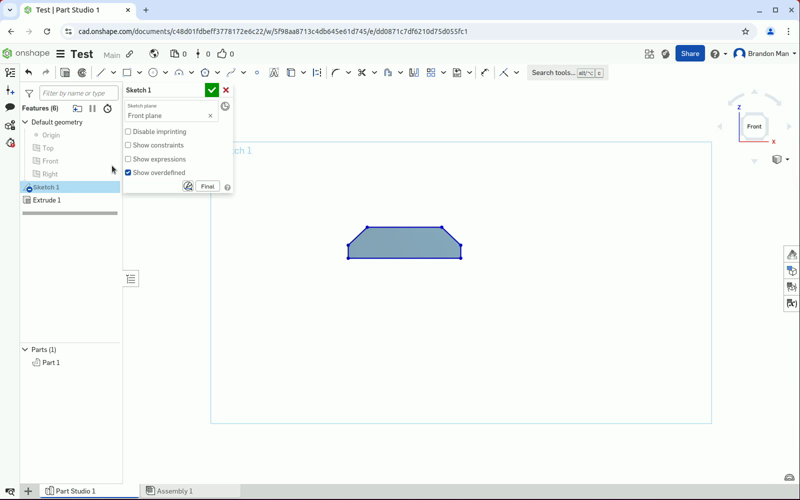
mouse_move(229, 92)
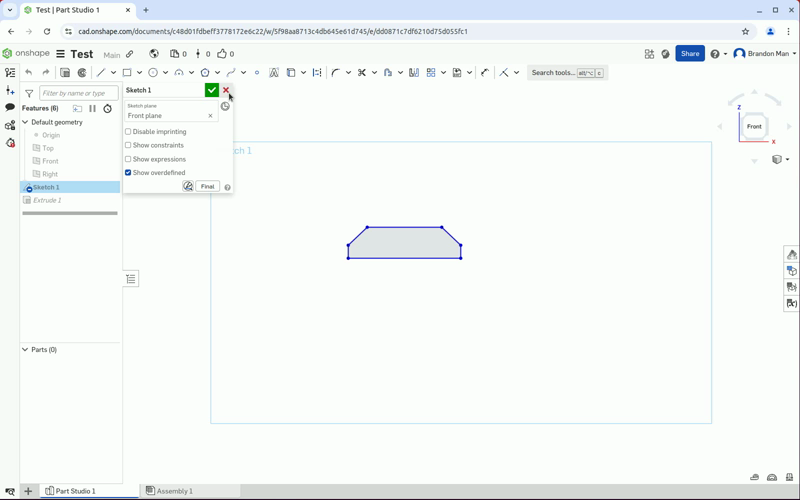
click(229, 92)
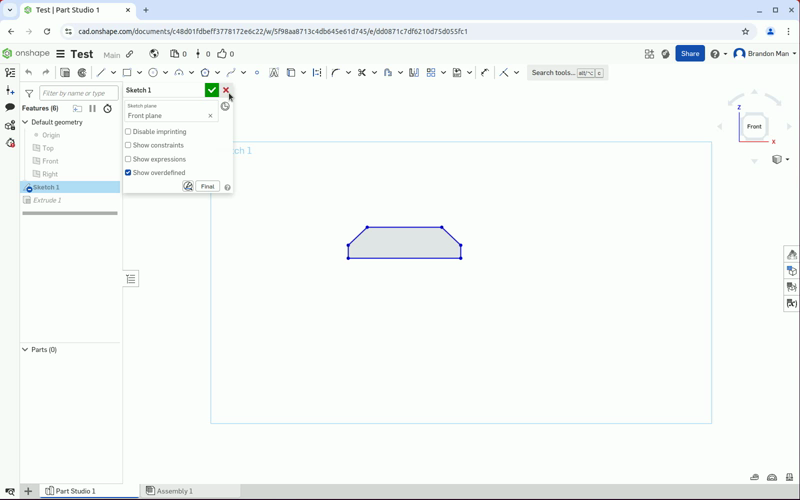
key(shift+s)
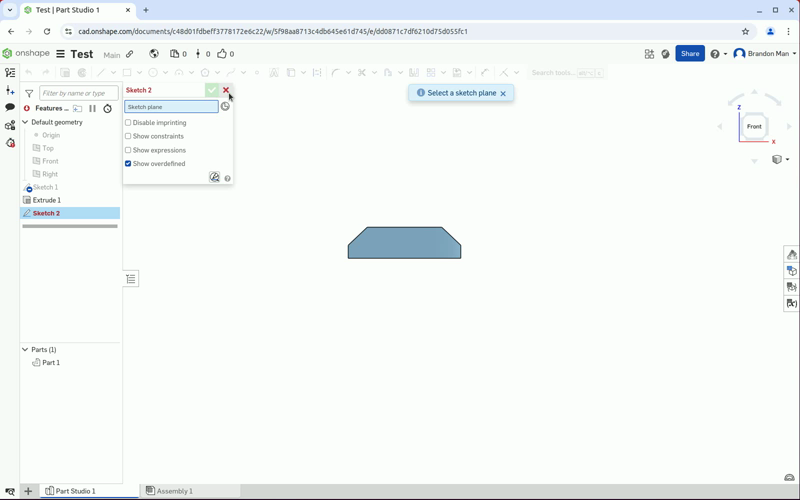
mouse_move(73, 163)
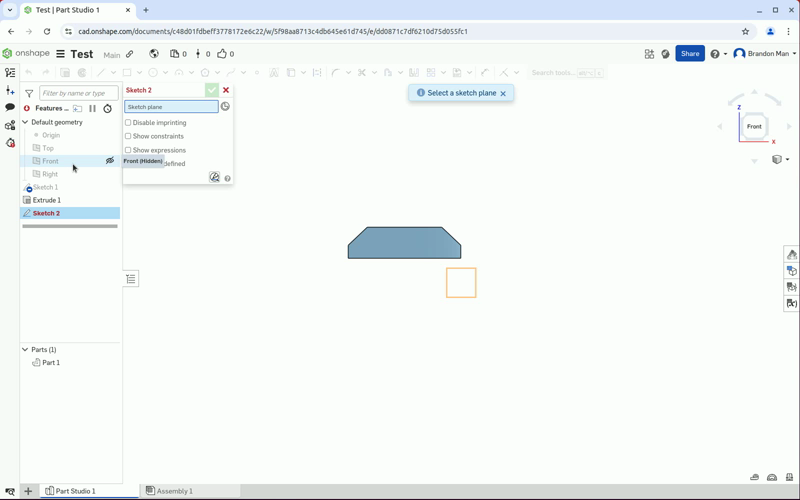
click(73, 163)
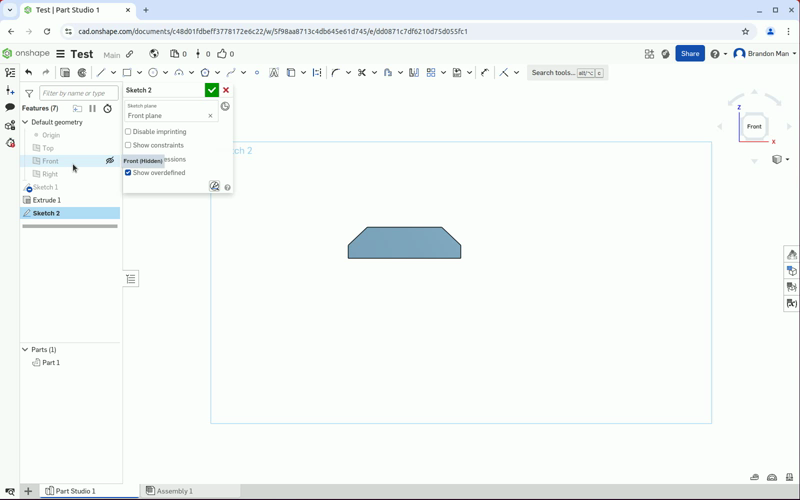
mouse_move(73, 352)
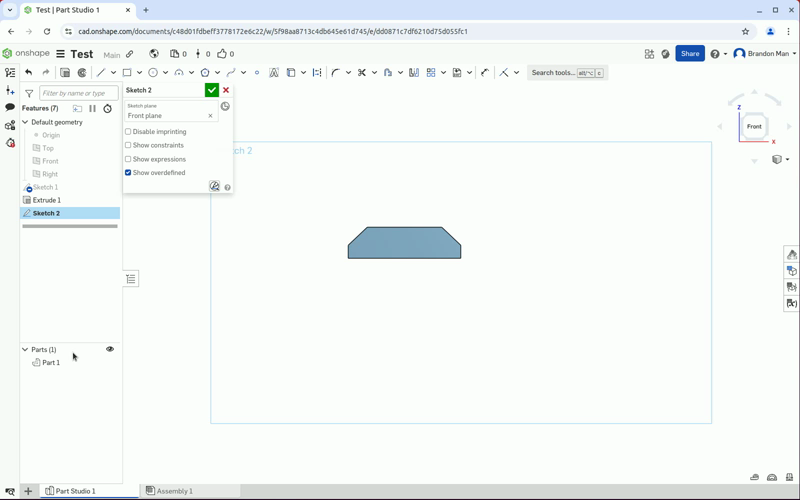
key(y)
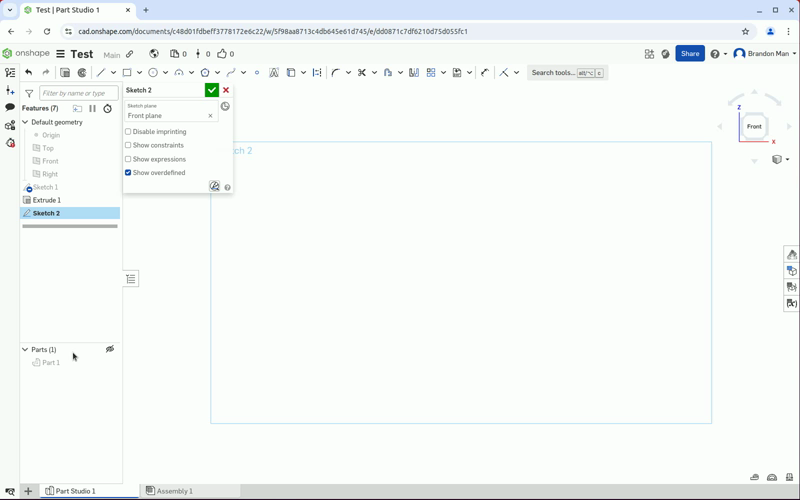
key(l)
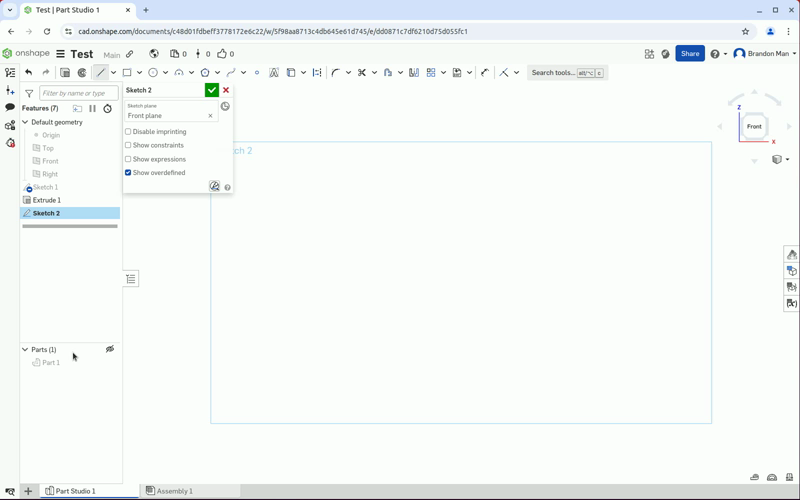
key_down(shift)
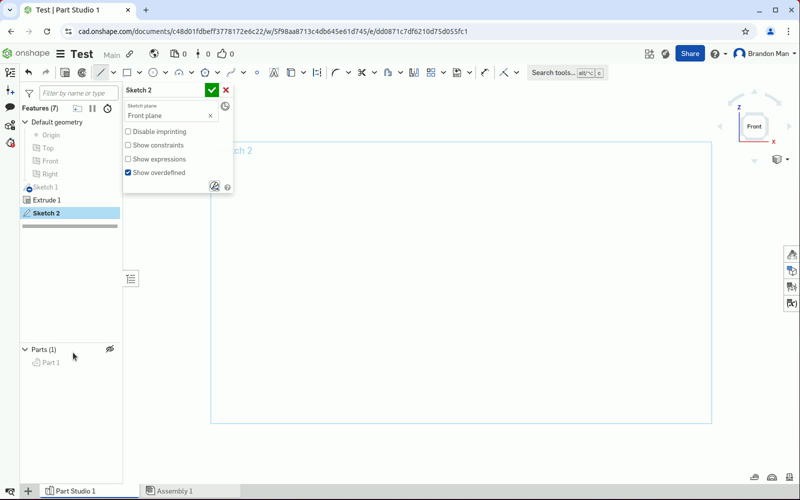
mouse_move(348, 282)
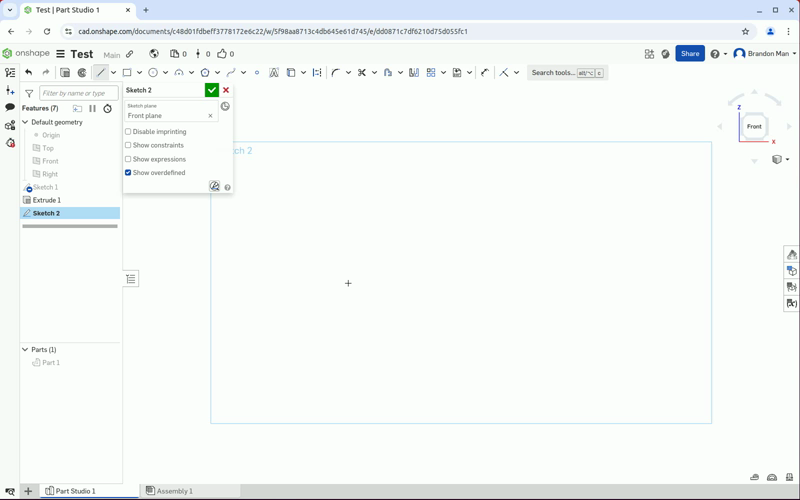
click(348, 282)
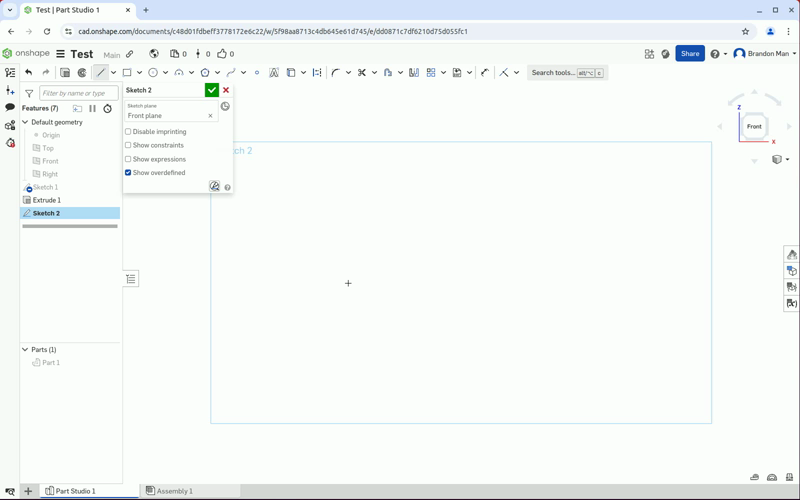
key_up(shift)
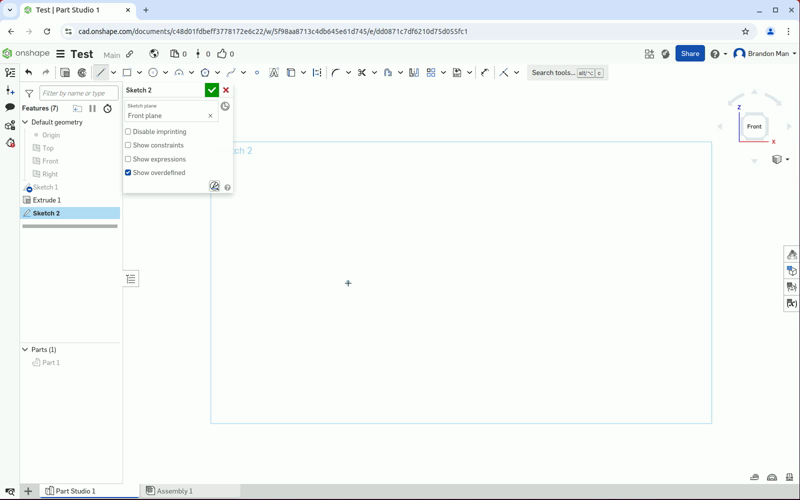
key_down(shift)
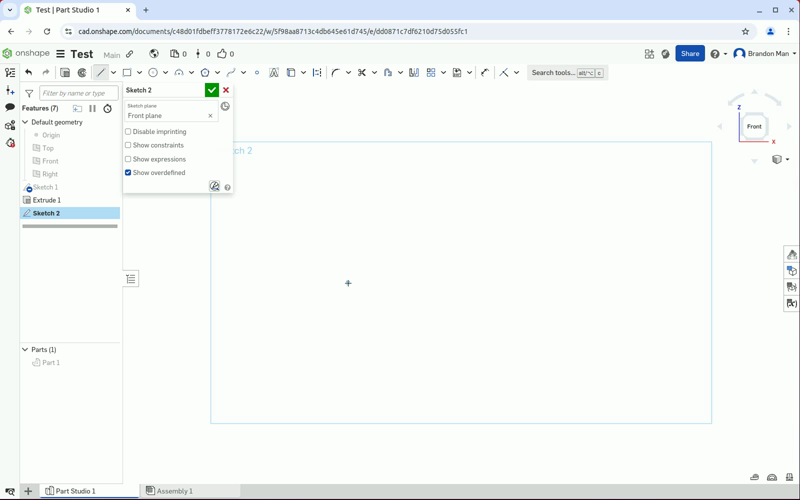
mouse_move(460, 282)
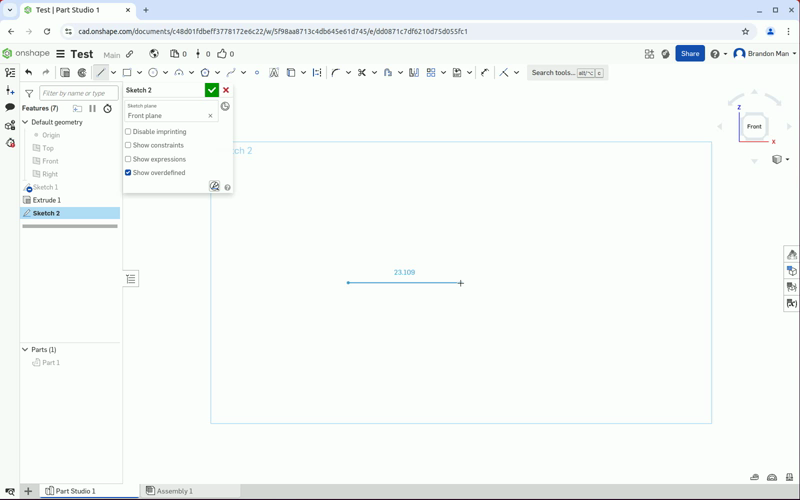
click(460, 282)
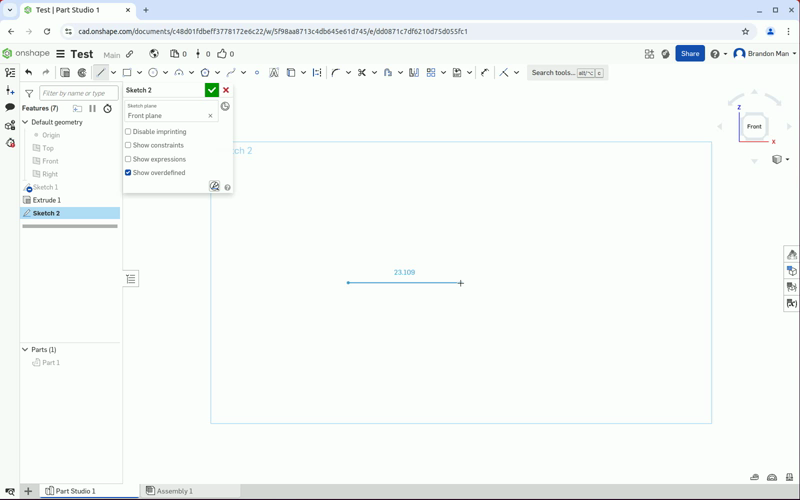
key_up(shift)
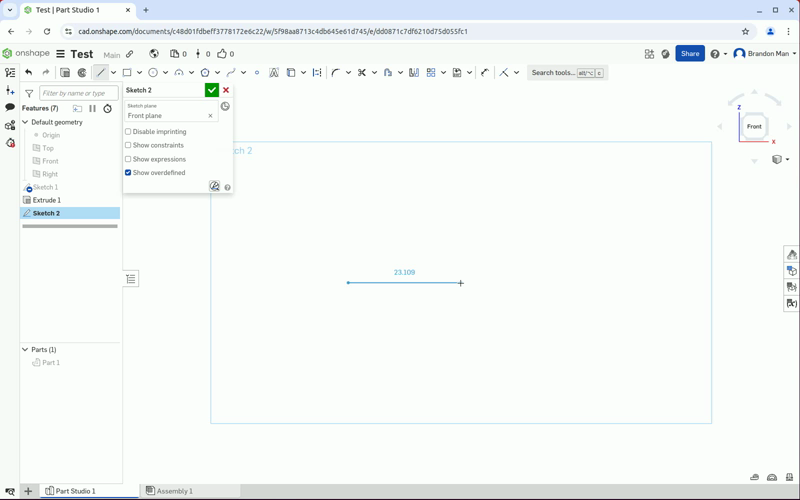
key_down(shift)
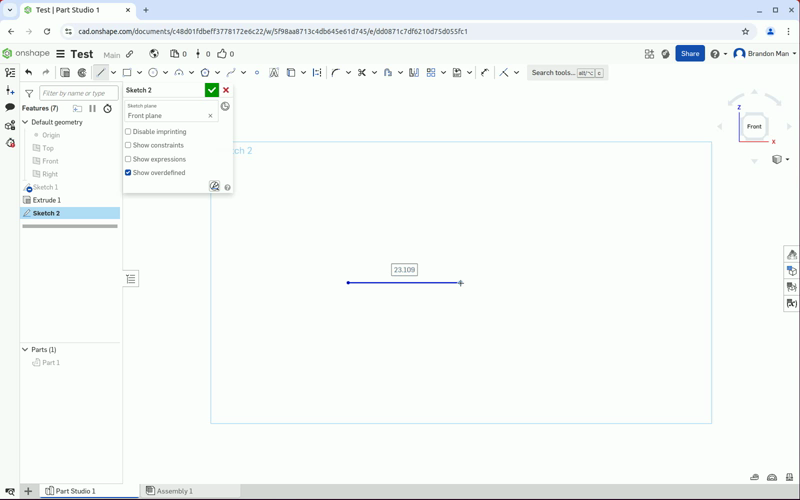
mouse_move(490, 282)
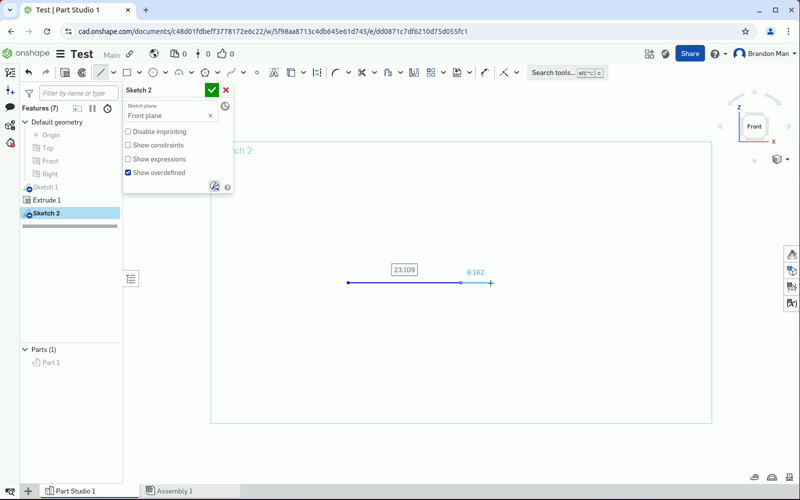
mouse_move(460, 258)
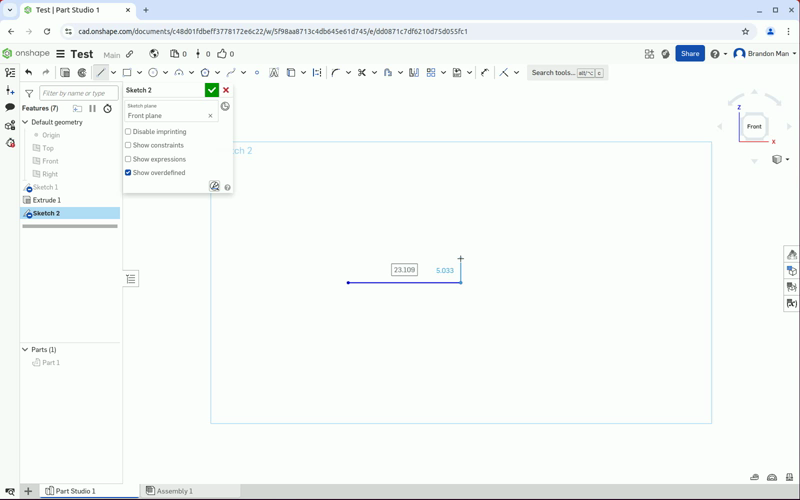
click(460, 258)
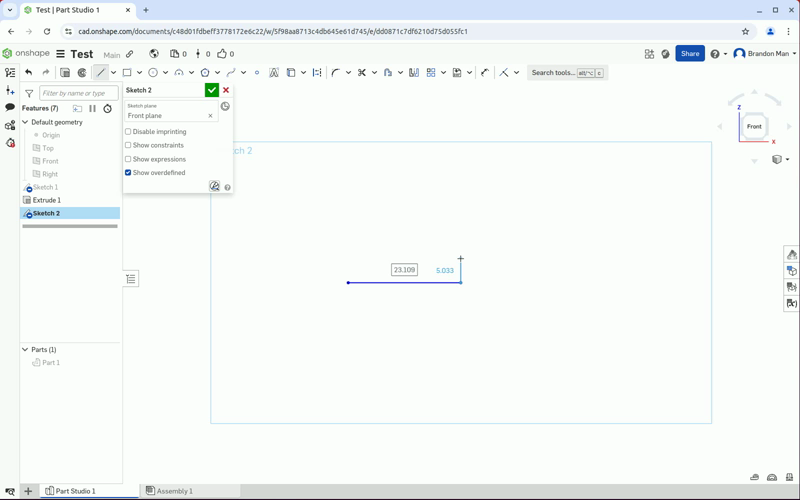
key_up(shift)
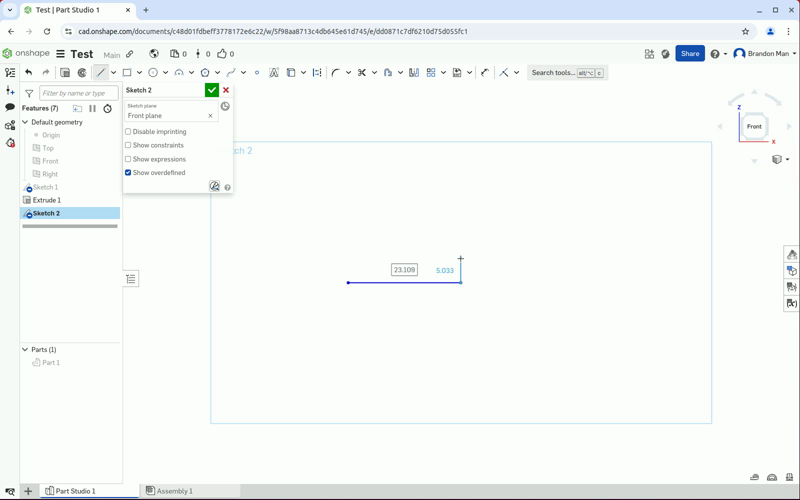
key_down(shift)
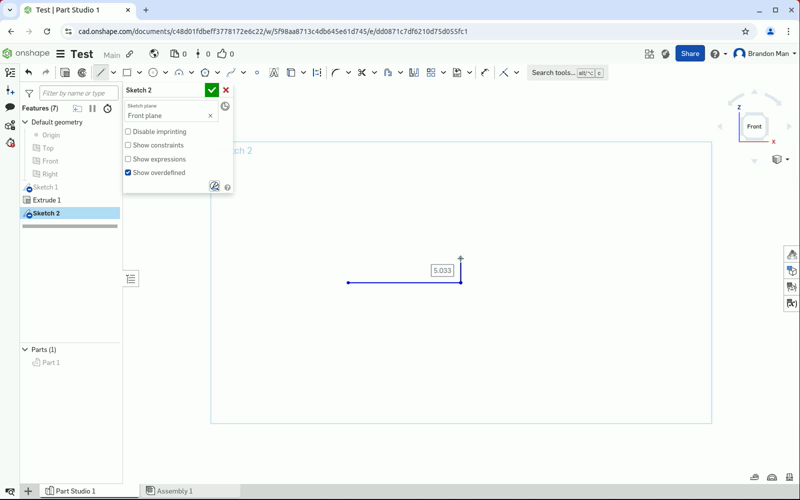
mouse_move(348, 258)
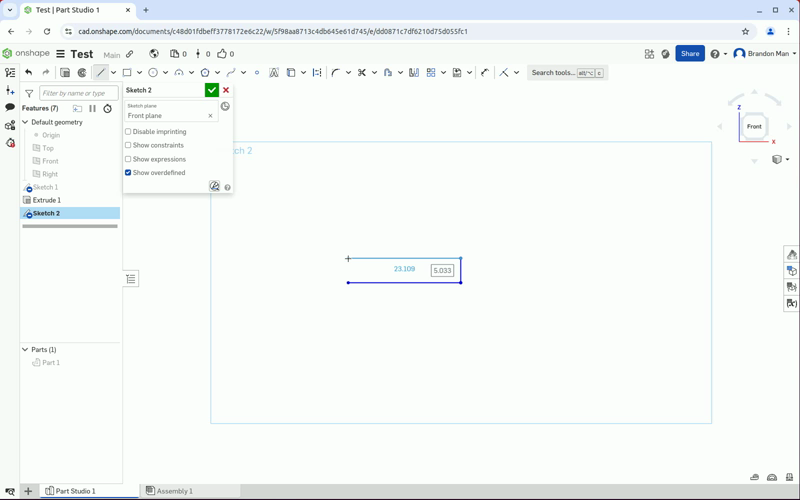
click(348, 258)
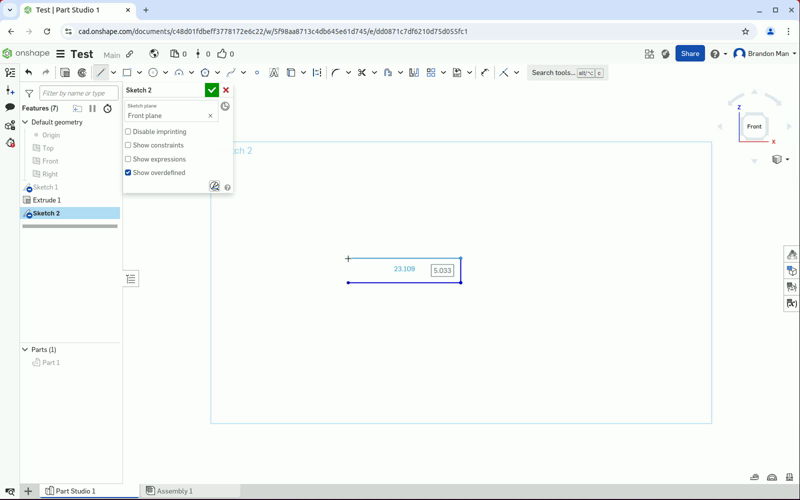
key_up(shift)
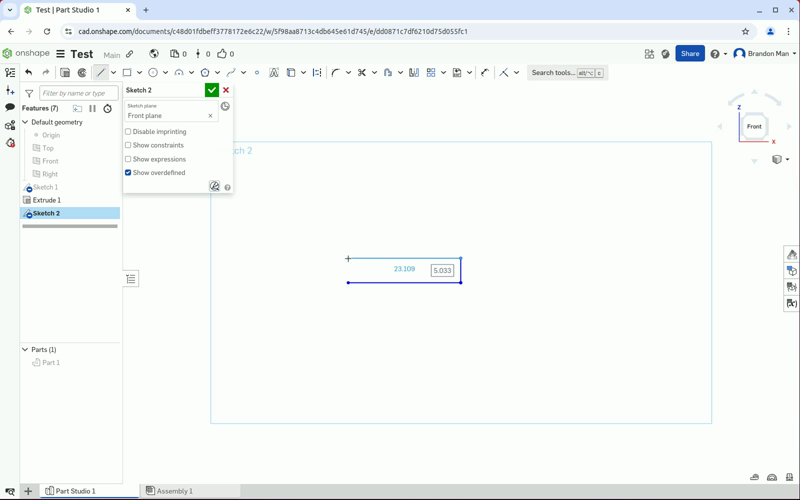
mouse_move(378, 258)
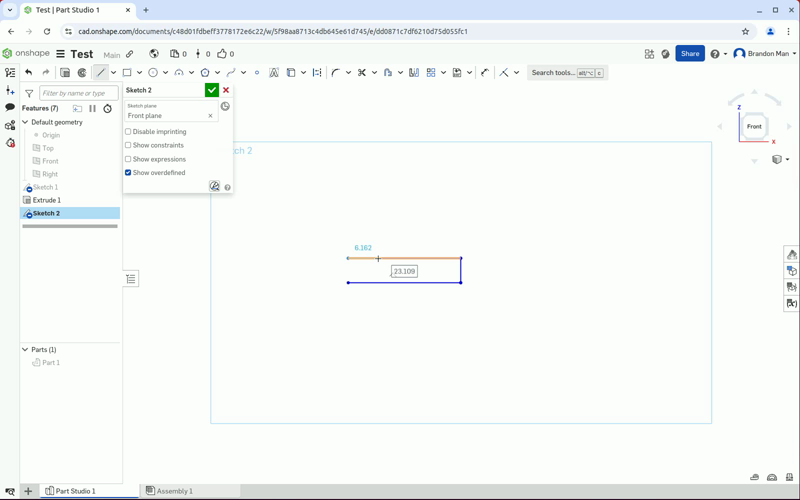
key_down(shift)
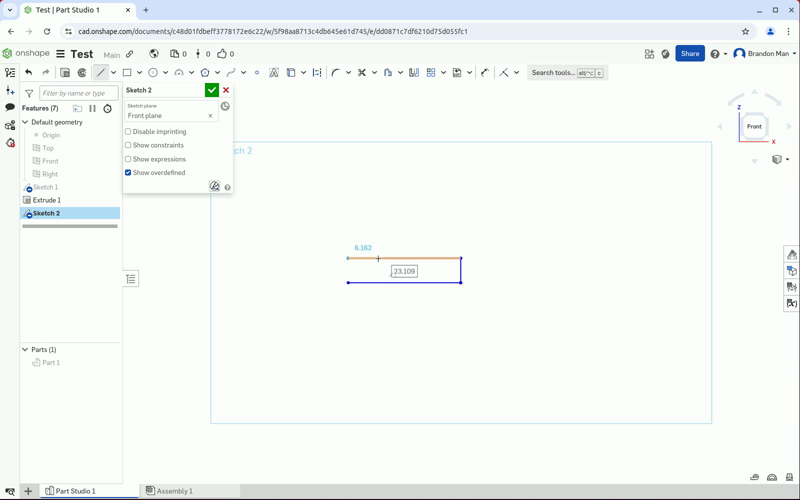
mouse_move(348, 282)
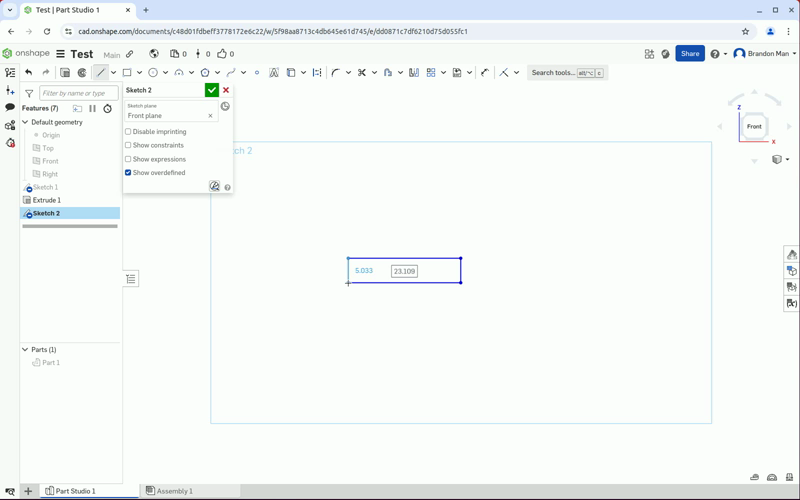
key_up(shift)
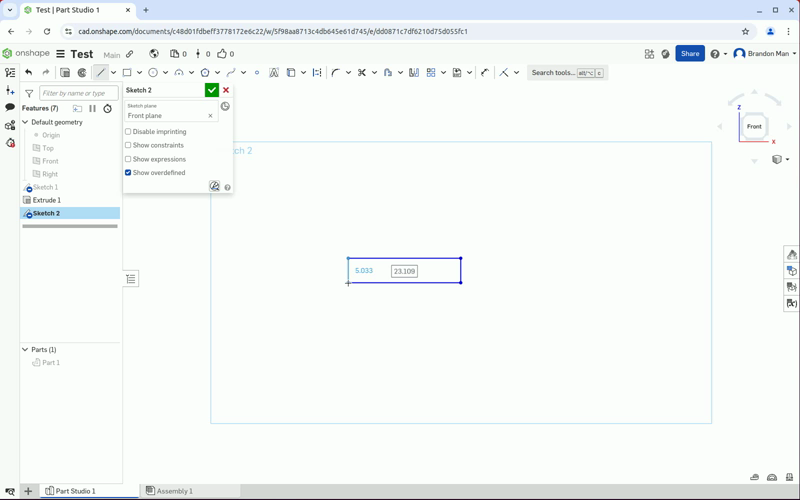
click(348, 282)
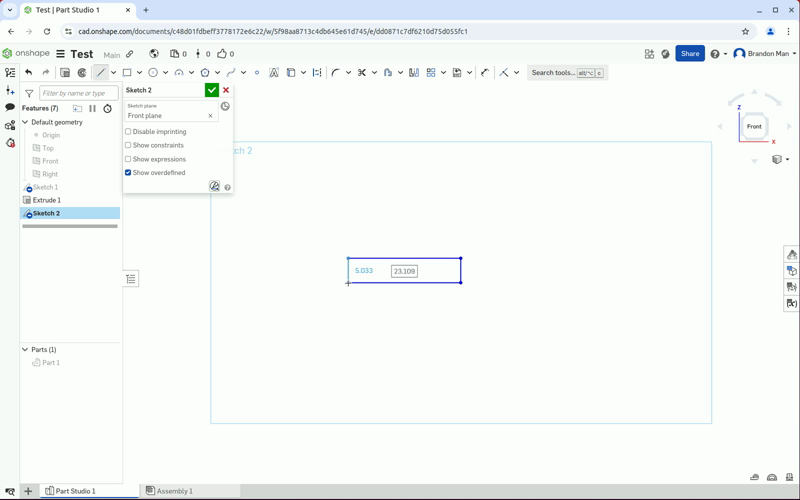
key(esc)
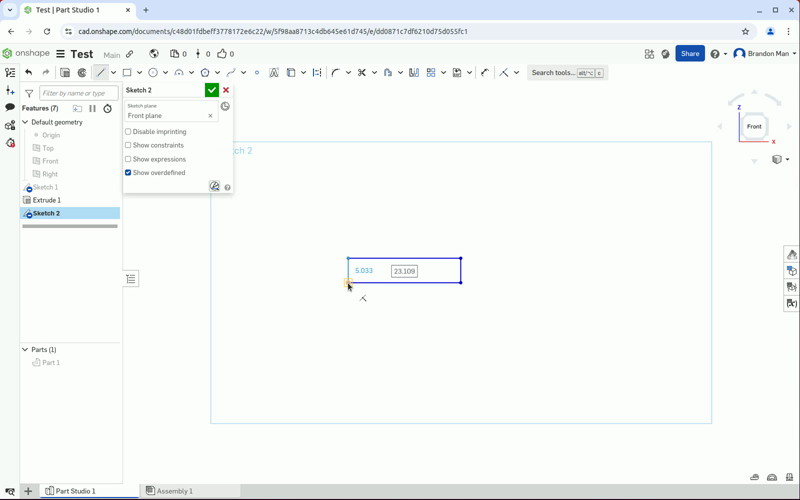
mouse_move(425, 262)
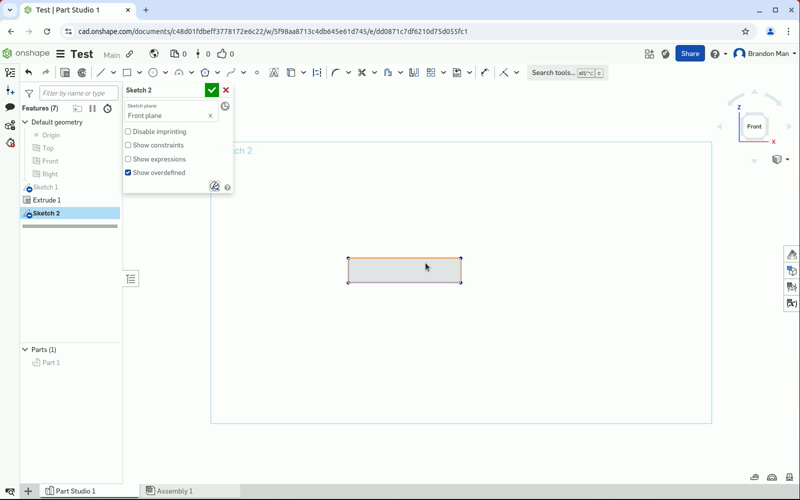
click(425, 262)
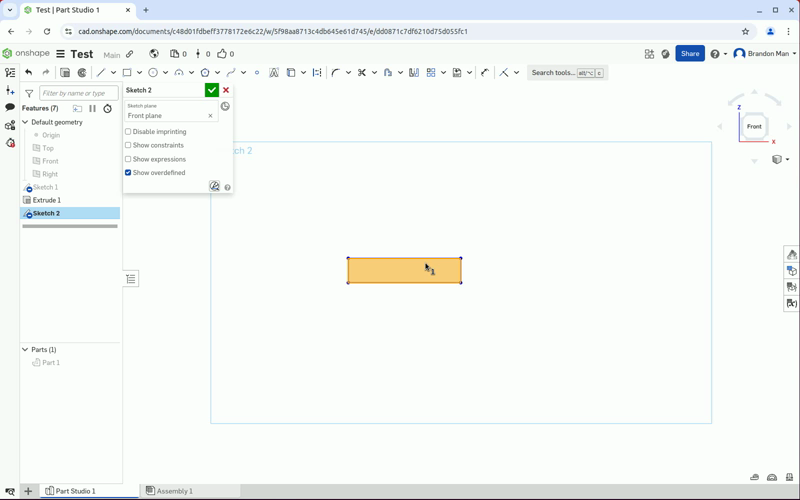
mouse_move(73, 352)
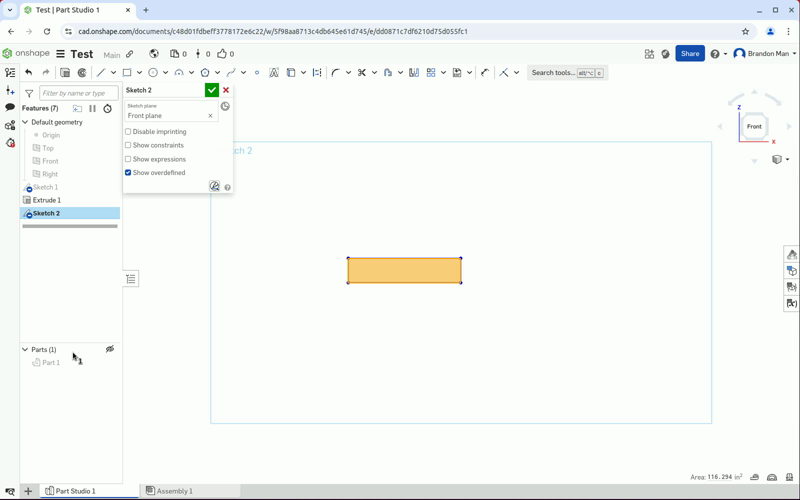
key(shift+y)
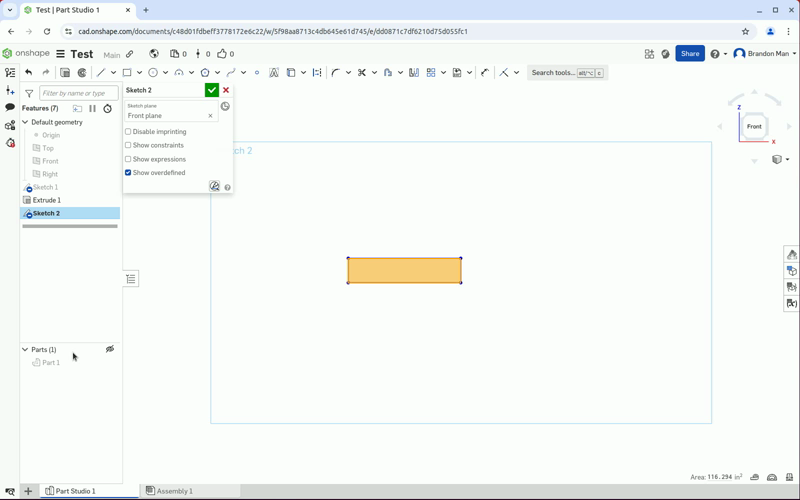
key(shift+e)
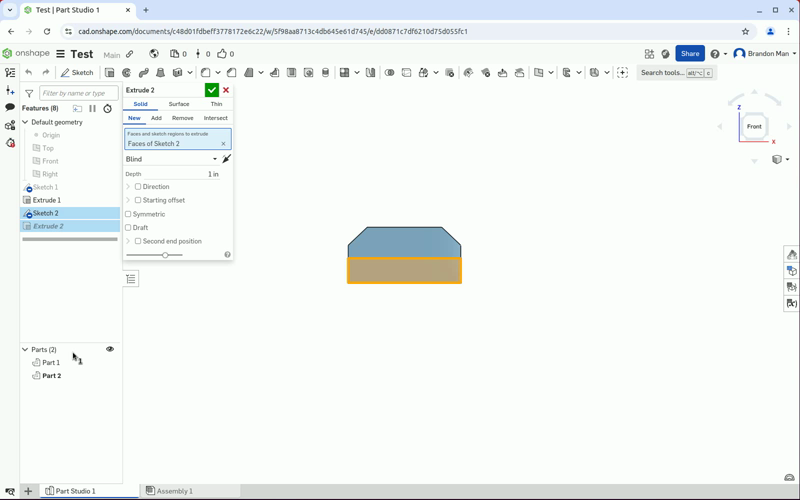
mouse_move(143, 106)
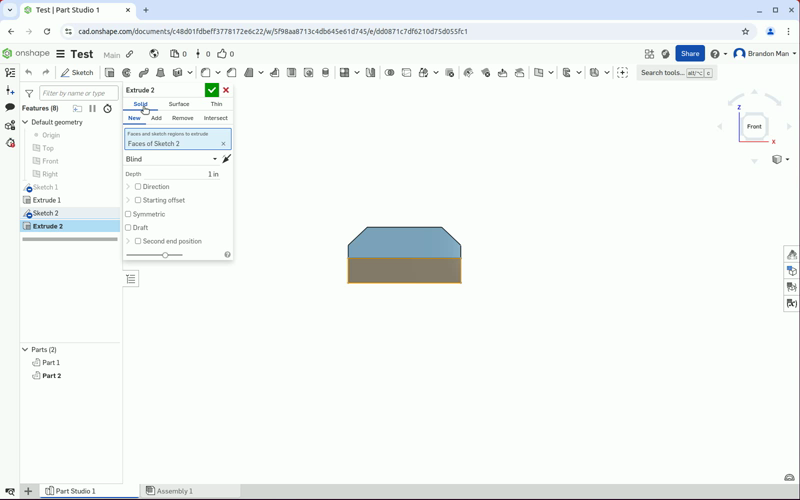
click(143, 106)
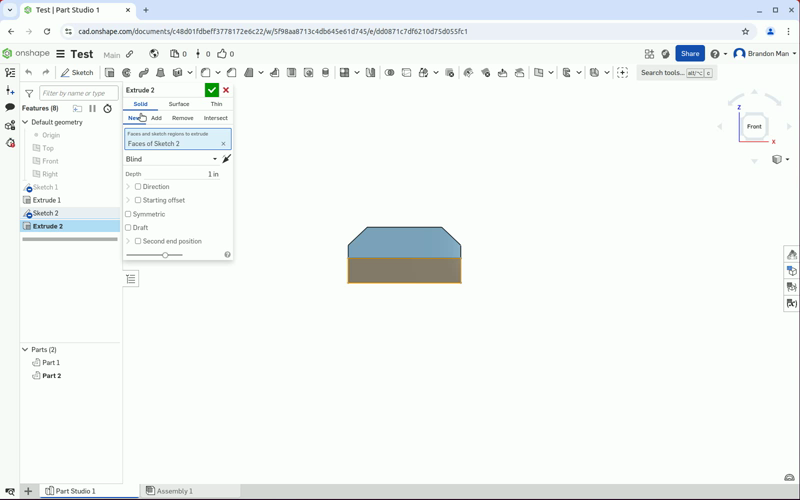
mouse_move(137, 120)
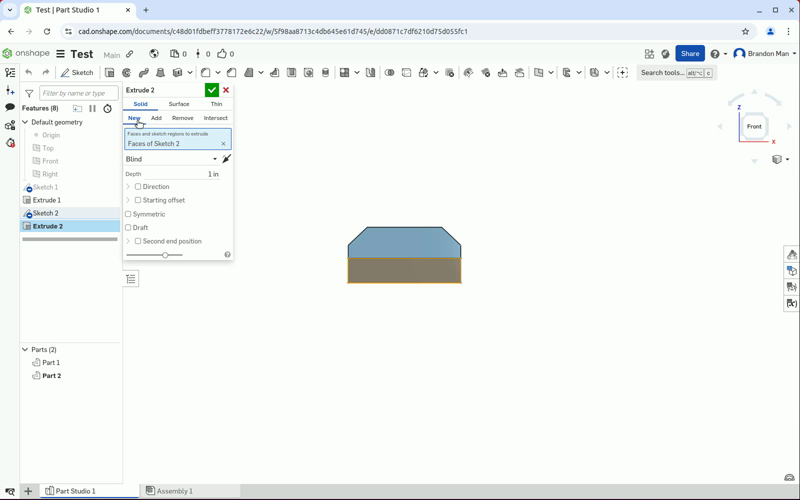
click(137, 120)
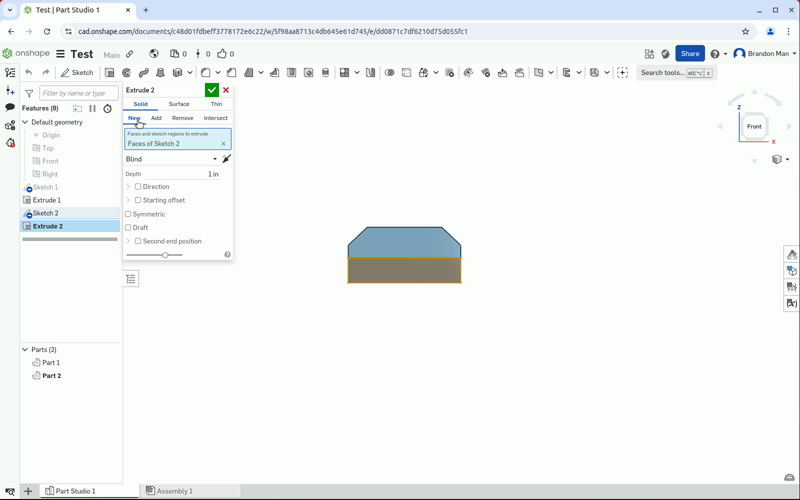
key(tab, 4)
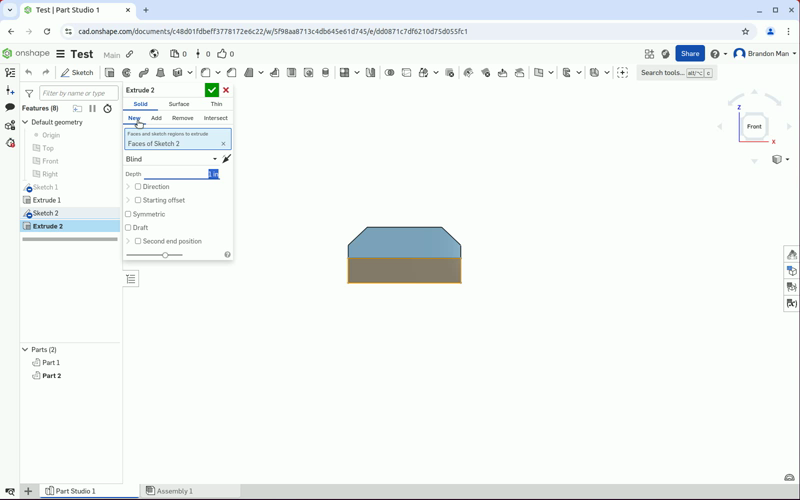
text(-3.129)
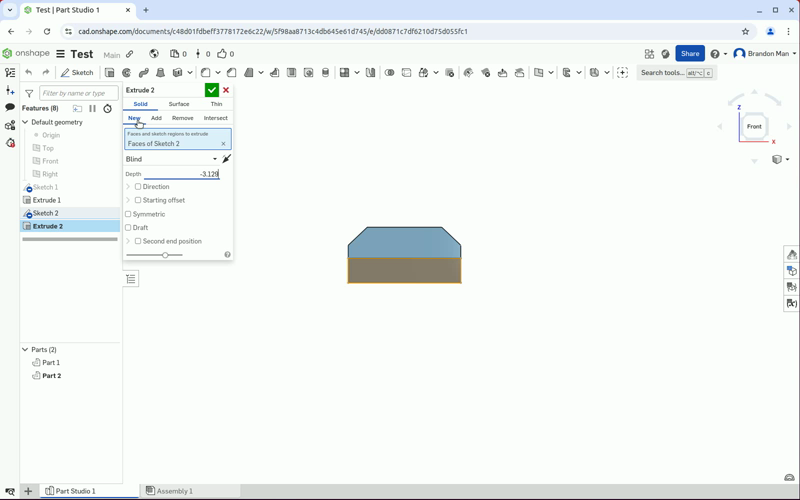
key(enter)
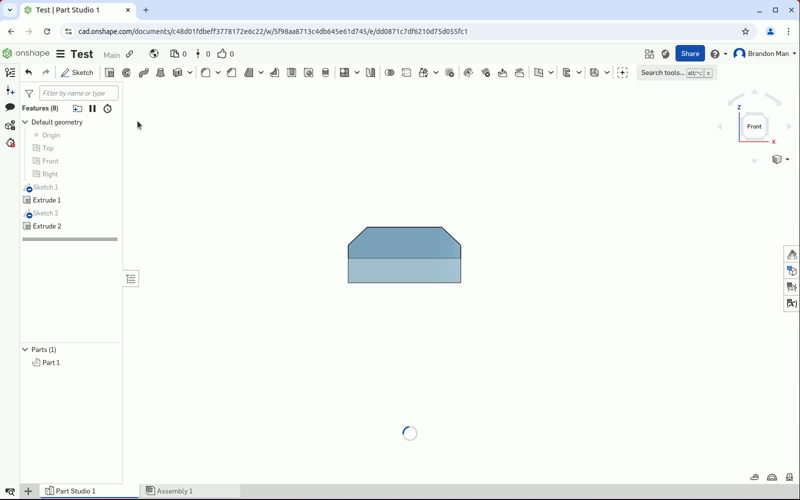
key(shift+h)
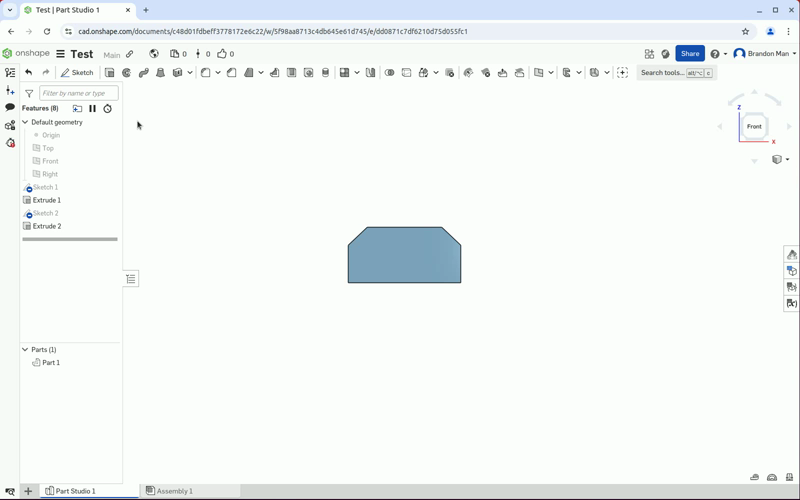
key(shift+h)
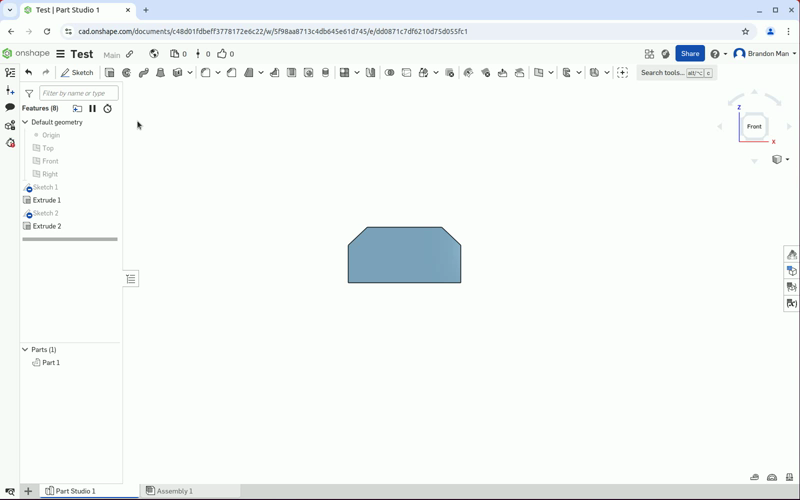
mouse_move(73, 189)
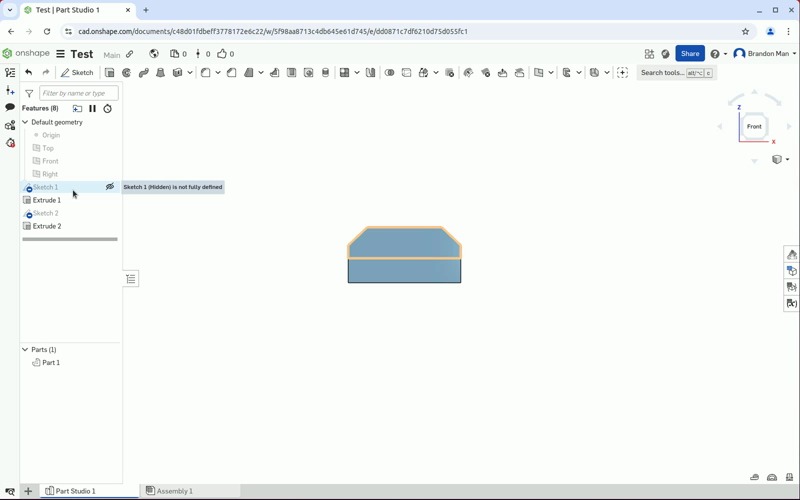
click(73, 189)
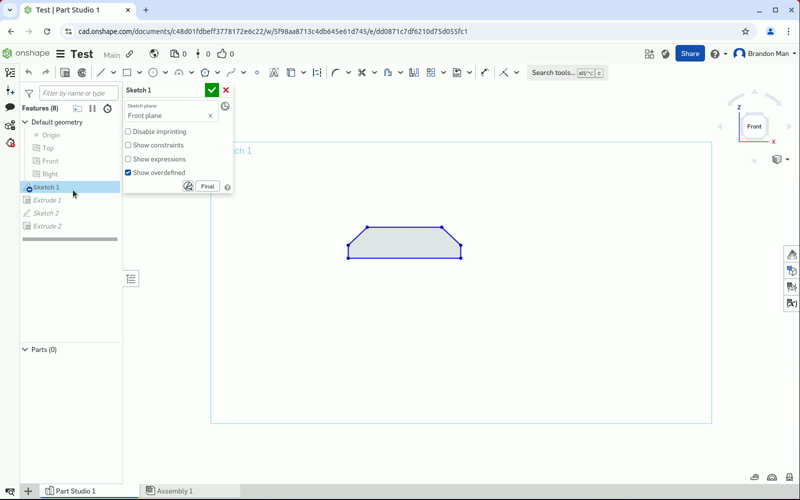
mouse_move(229, 92)
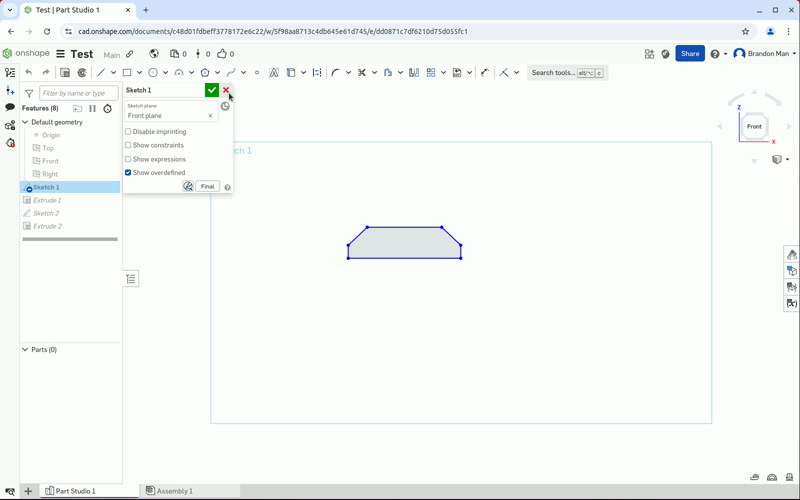
click(229, 92)
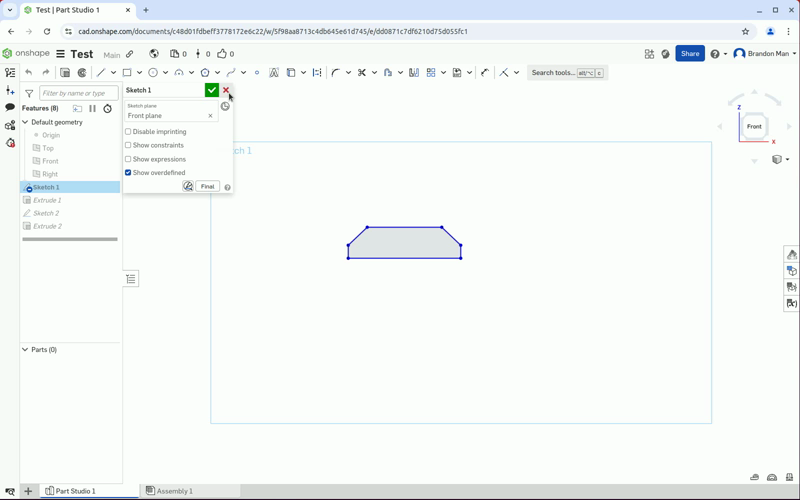
key(shift+s)
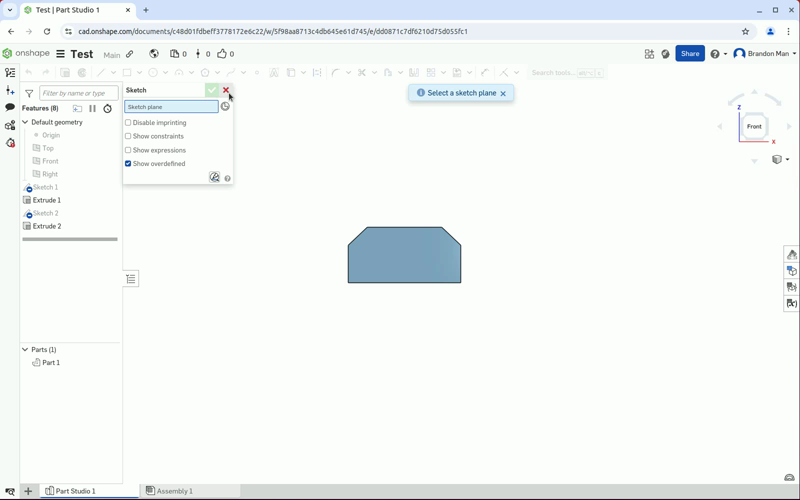
mouse_move(73, 163)
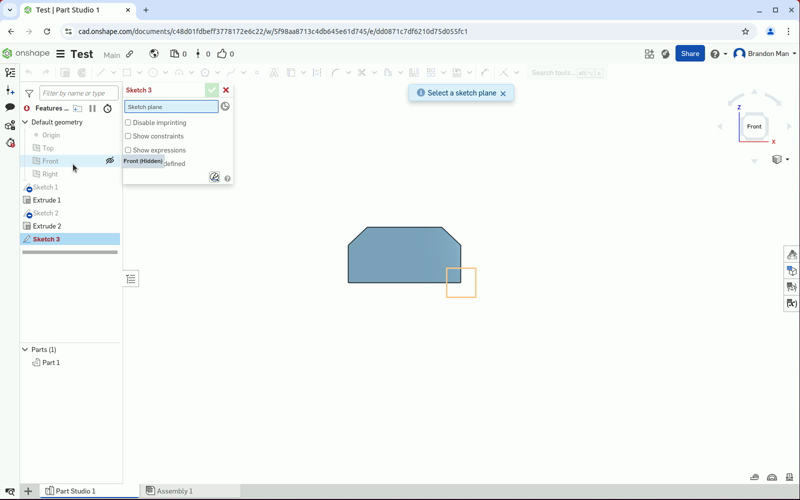
click(73, 163)
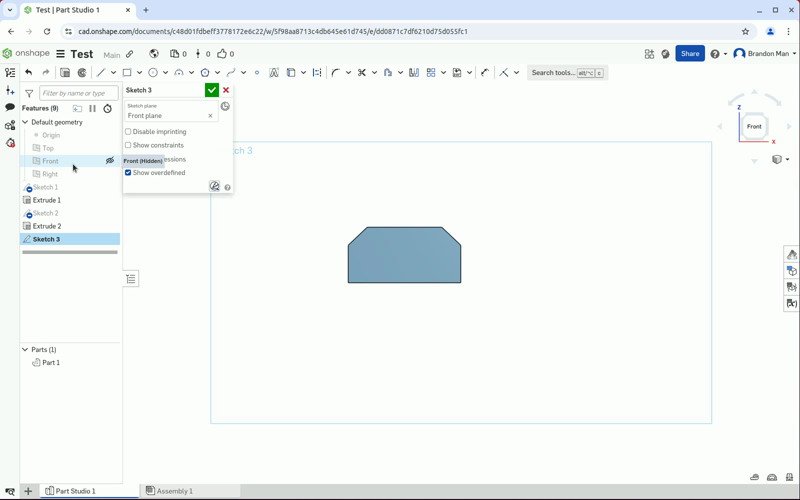
mouse_move(73, 352)
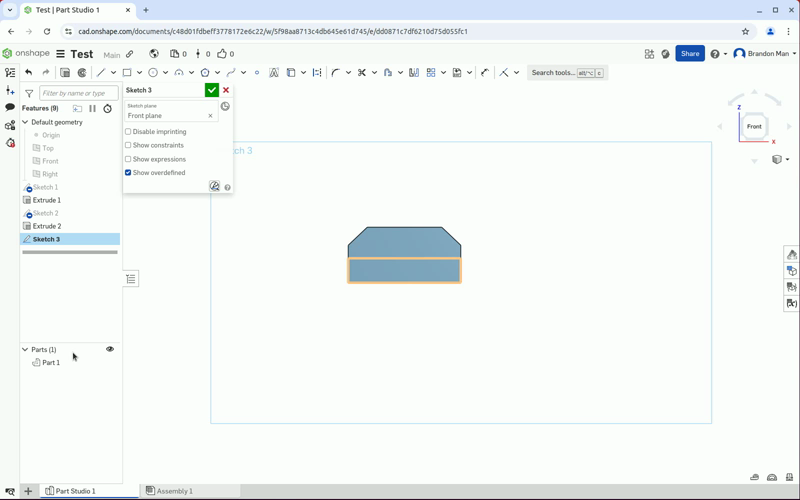
key(y)
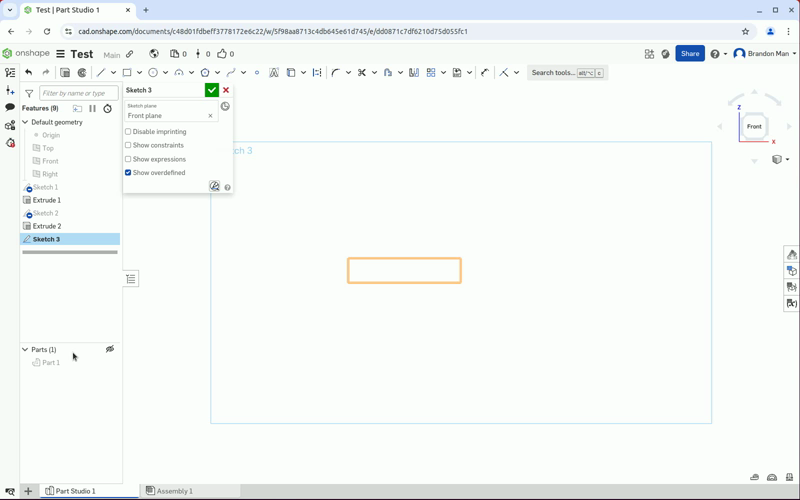
key(l)
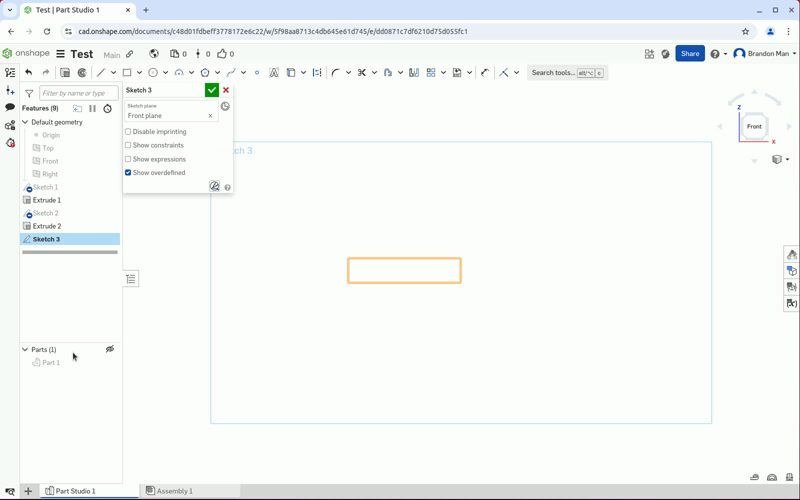
key_down(shift)
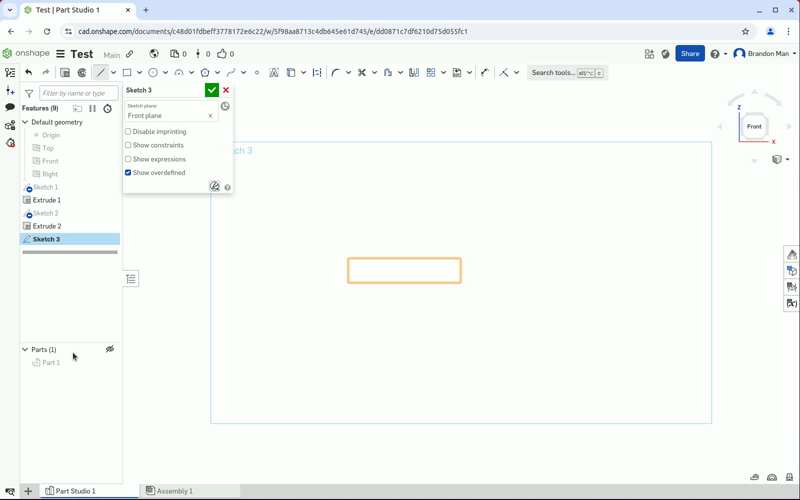
mouse_move(348, 282)
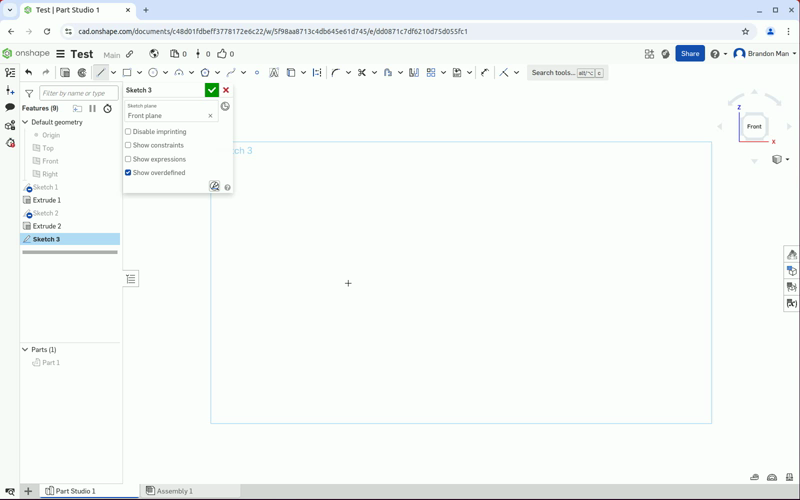
click(348, 282)
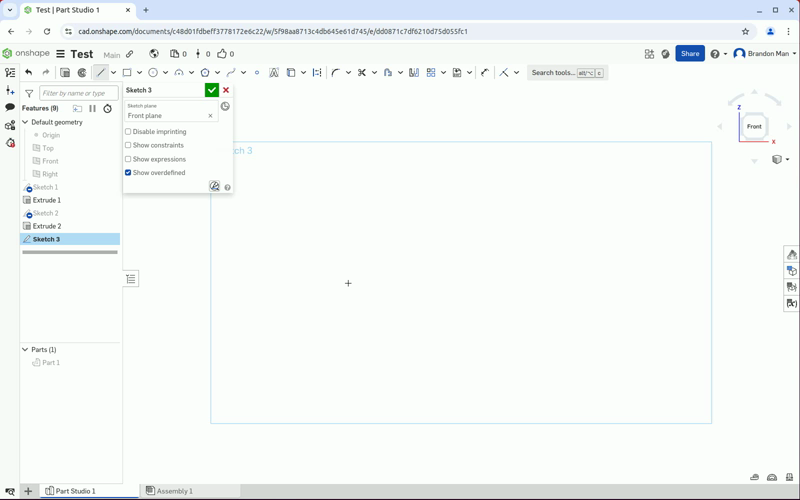
key_up(shift)
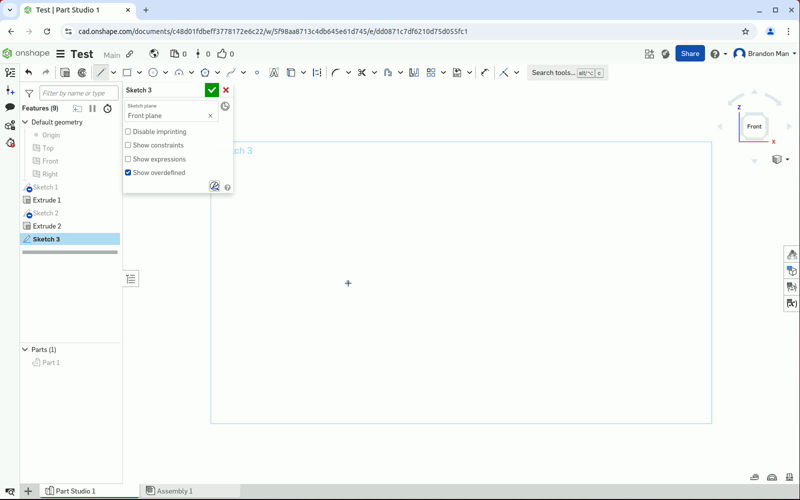
key_down(shift)
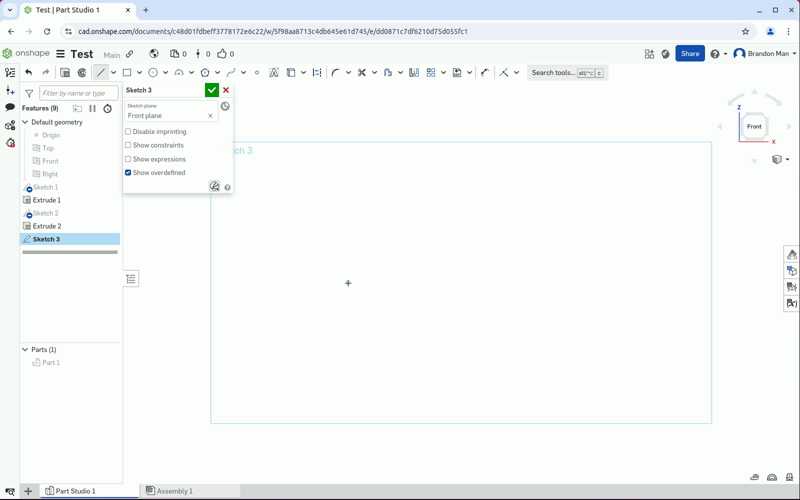
mouse_move(460, 282)
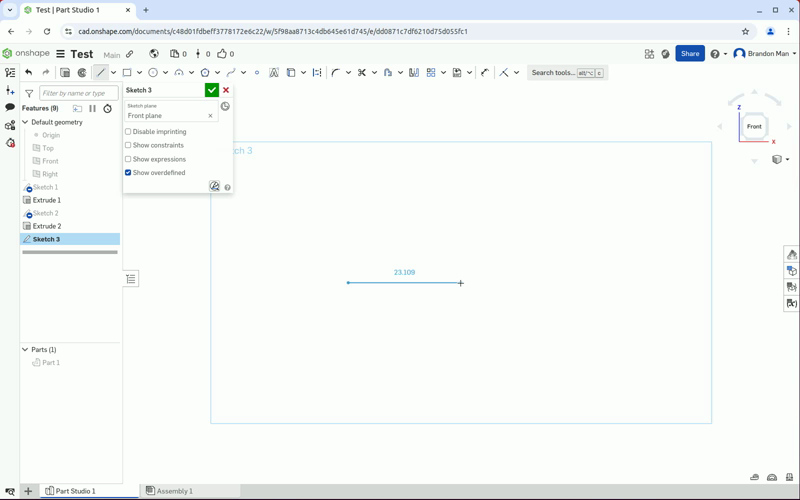
click(460, 282)
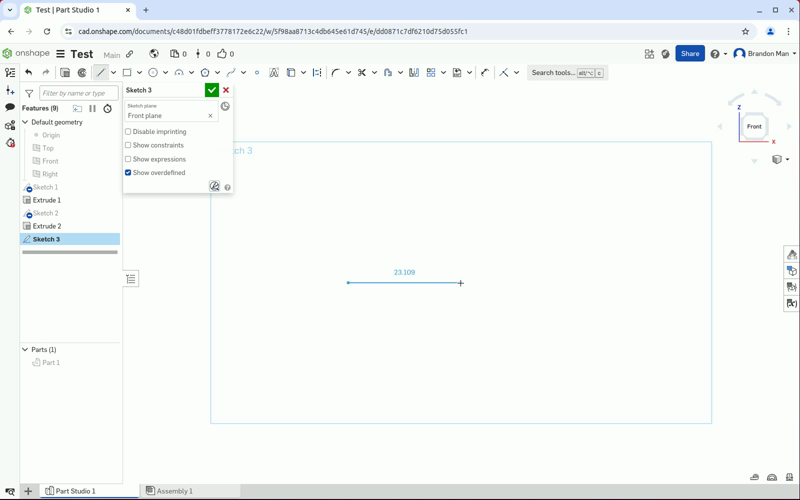
key_up(shift)
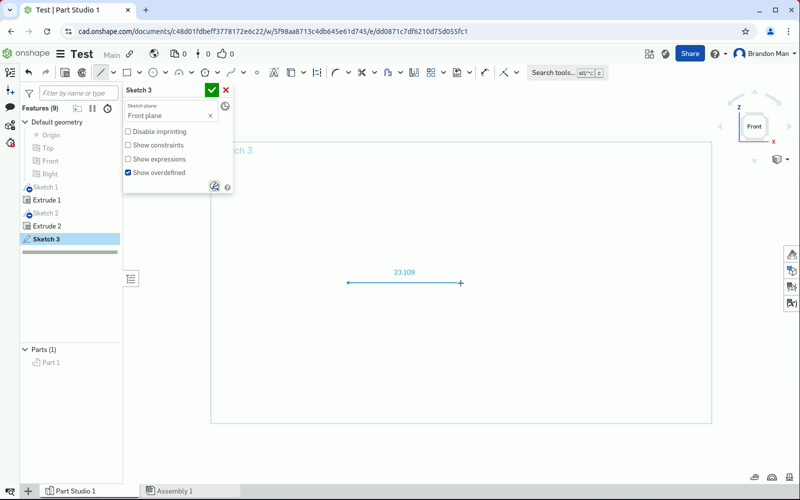
key_down(shift)
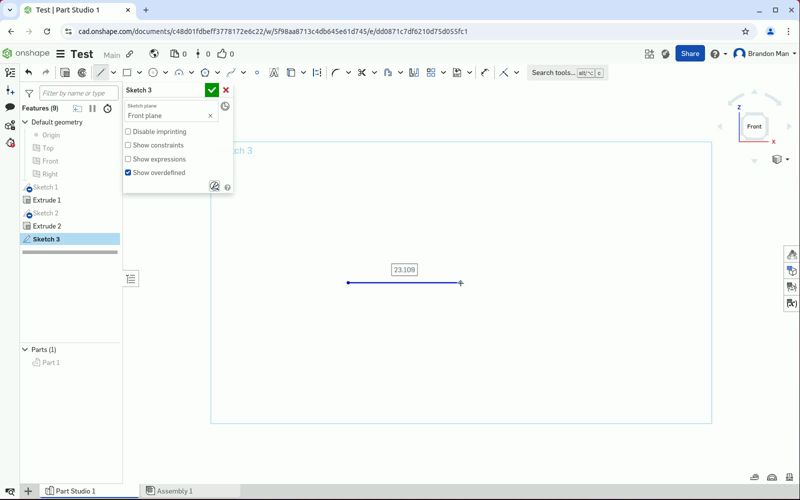
mouse_move(490, 282)
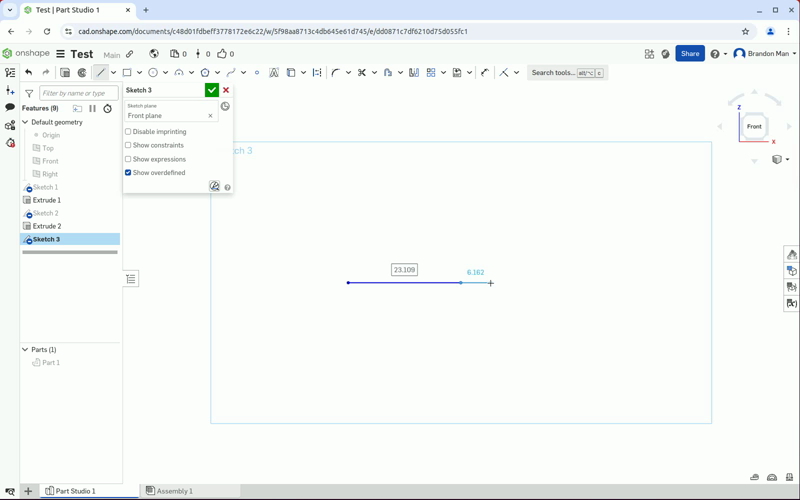
mouse_move(460, 258)
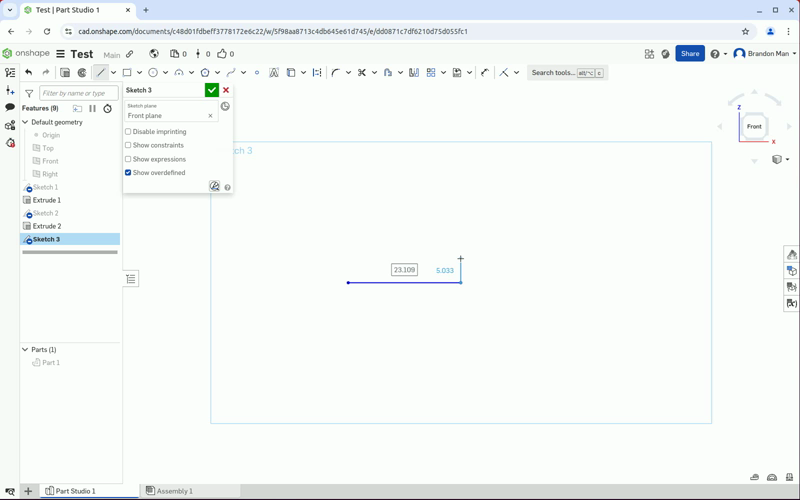
click(460, 258)
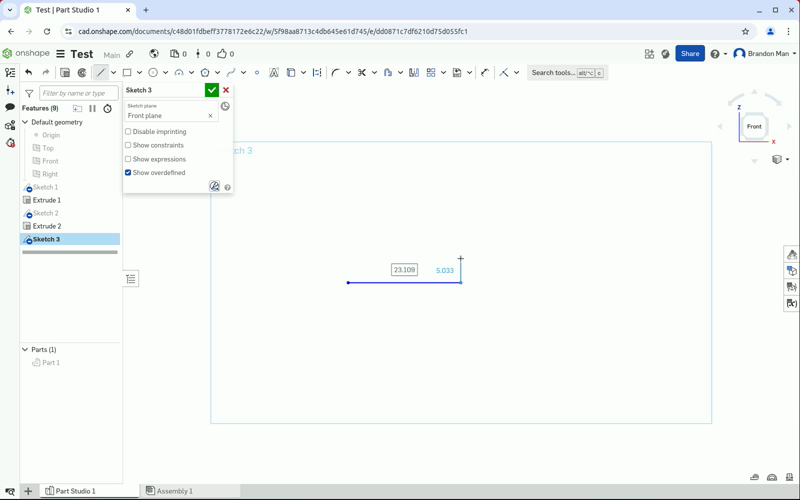
key_up(shift)
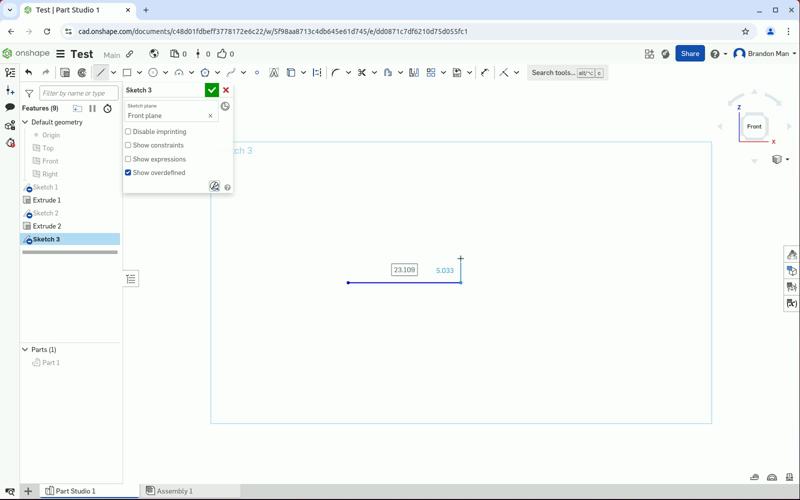
key_down(shift)
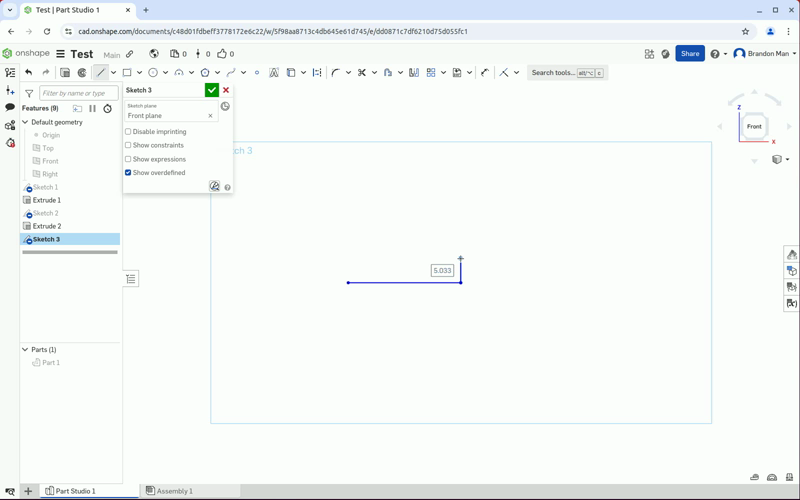
mouse_move(348, 258)
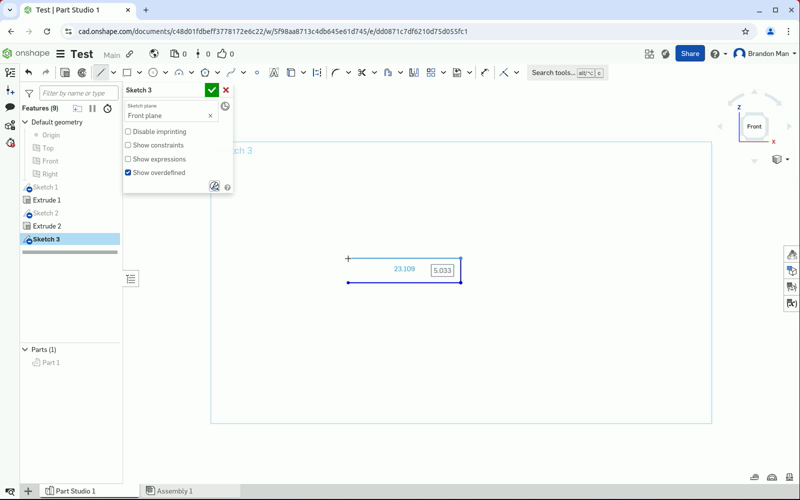
click(348, 258)
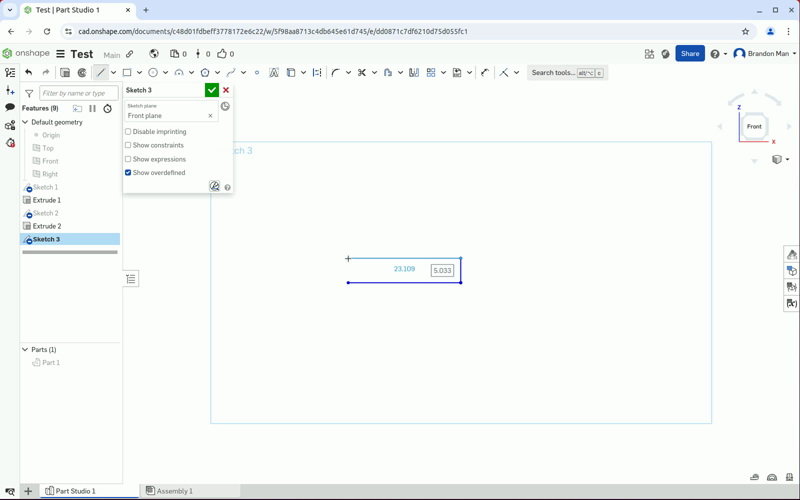
key_up(shift)
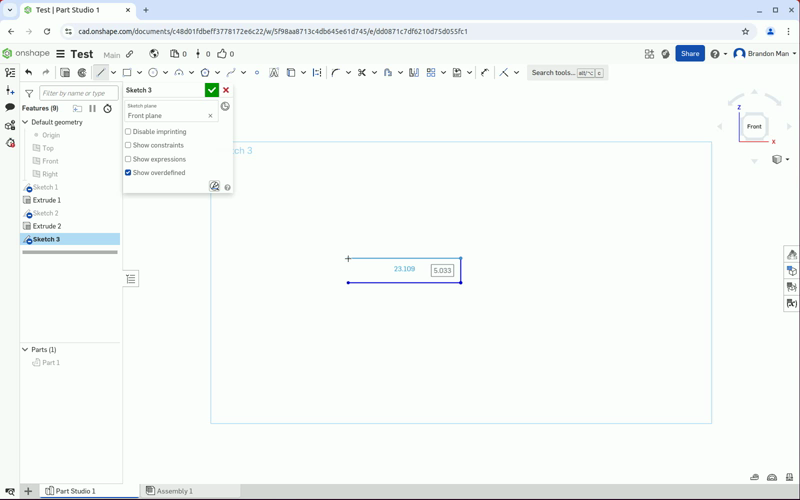
mouse_move(378, 258)
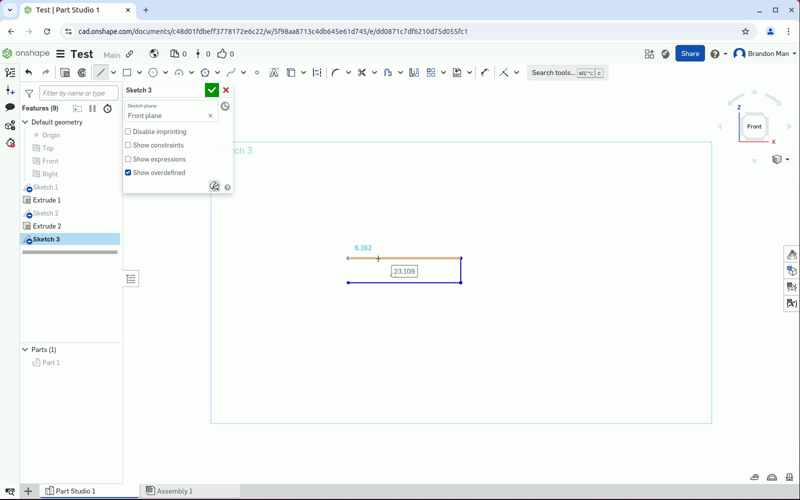
key_down(shift)
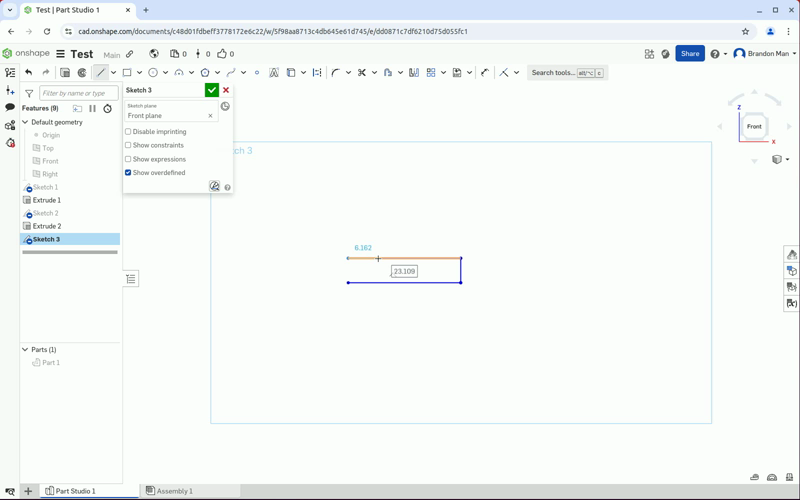
mouse_move(348, 282)
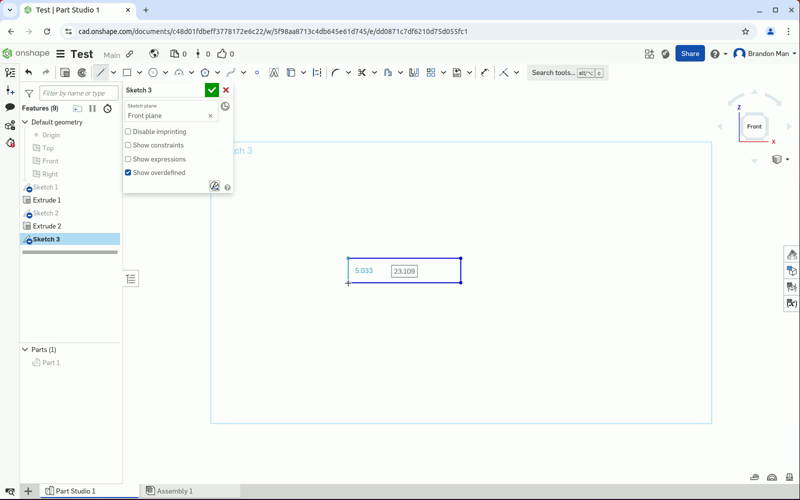
key_up(shift)
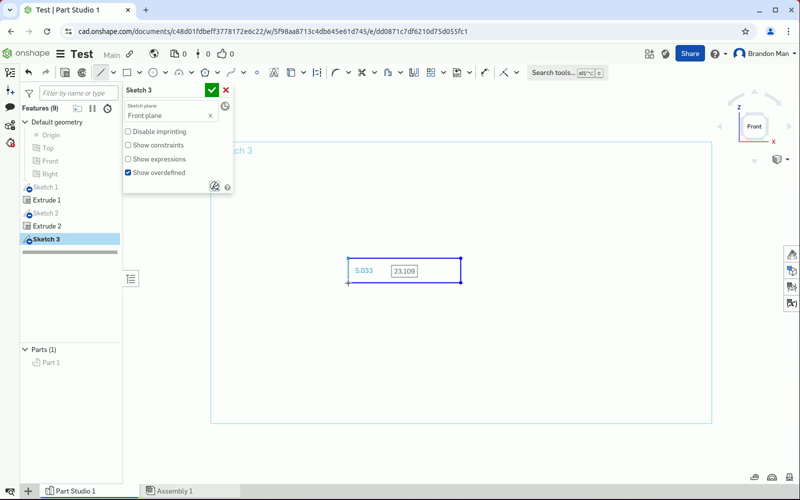
click(348, 282)
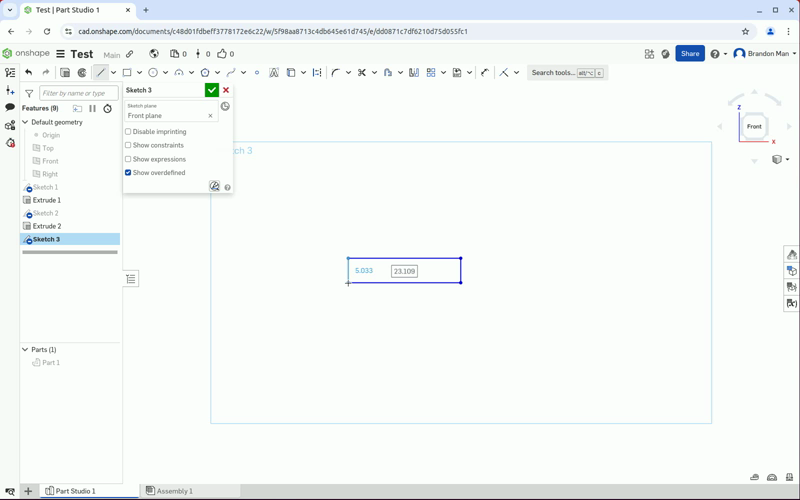
key(esc)
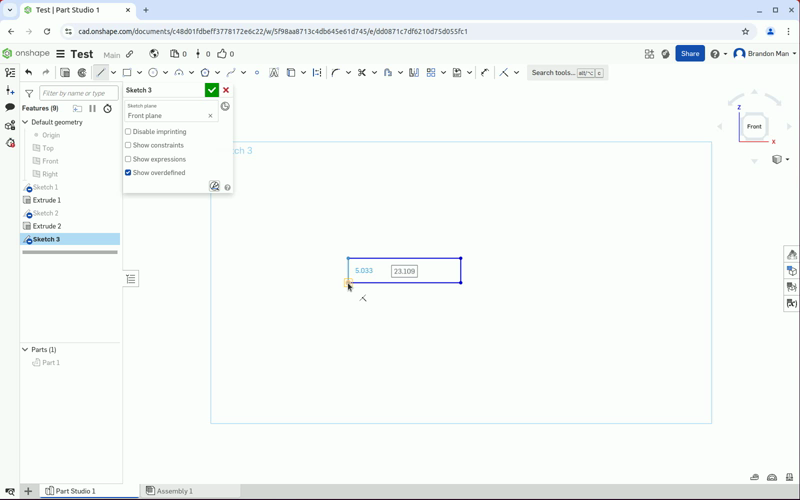
mouse_move(372, 279)
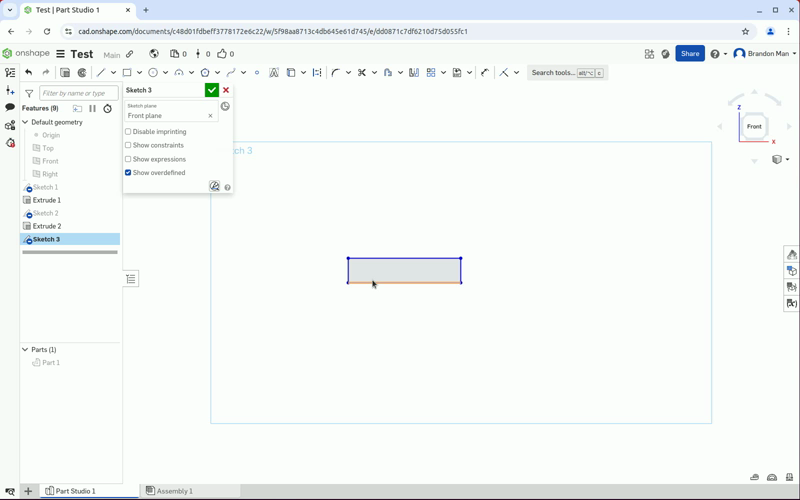
click(372, 279)
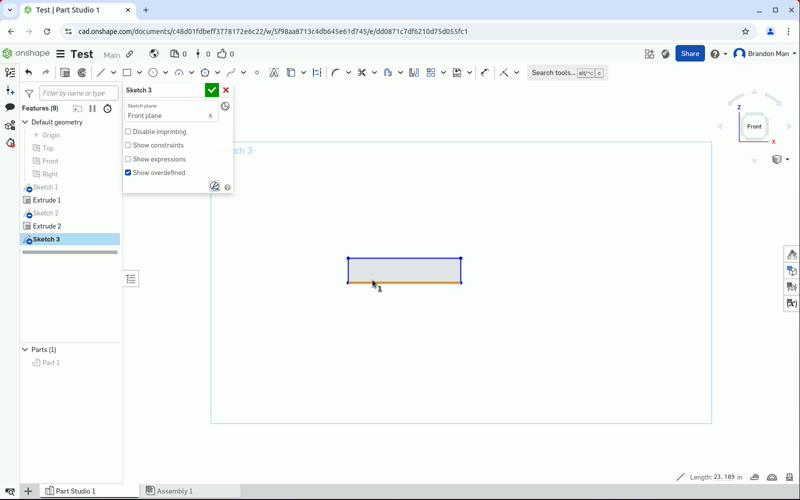
mouse_move(73, 352)
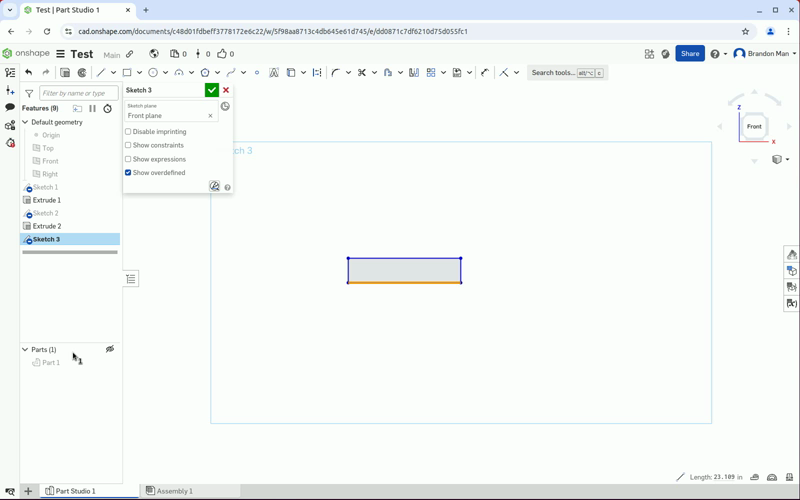
key(shift+y)
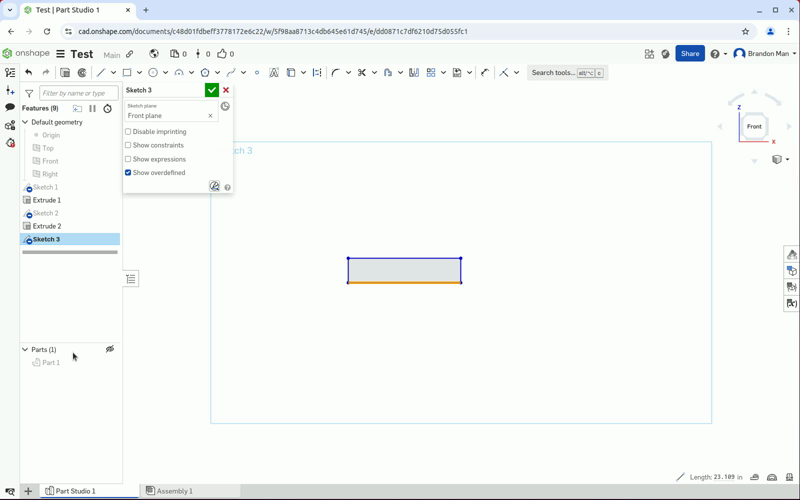
key(shift+e)
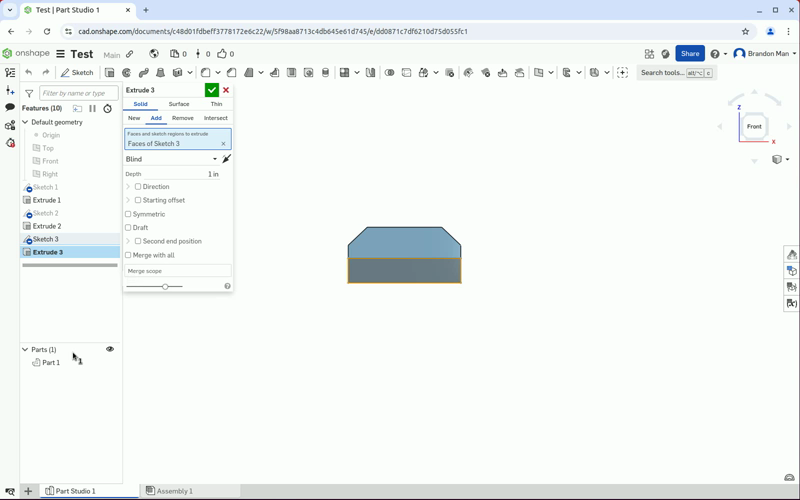
mouse_move(143, 106)
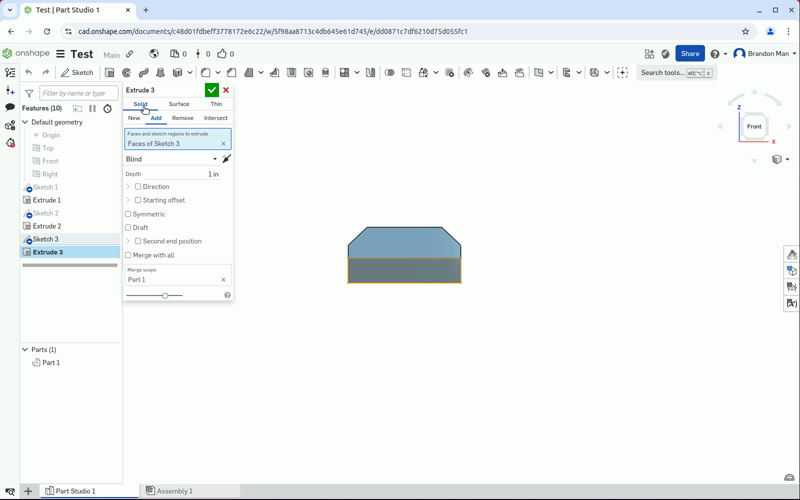
click(143, 106)
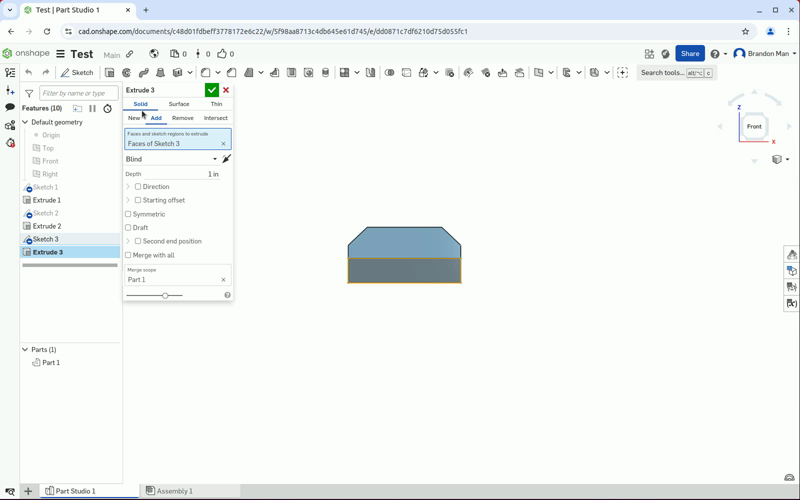
mouse_move(137, 120)
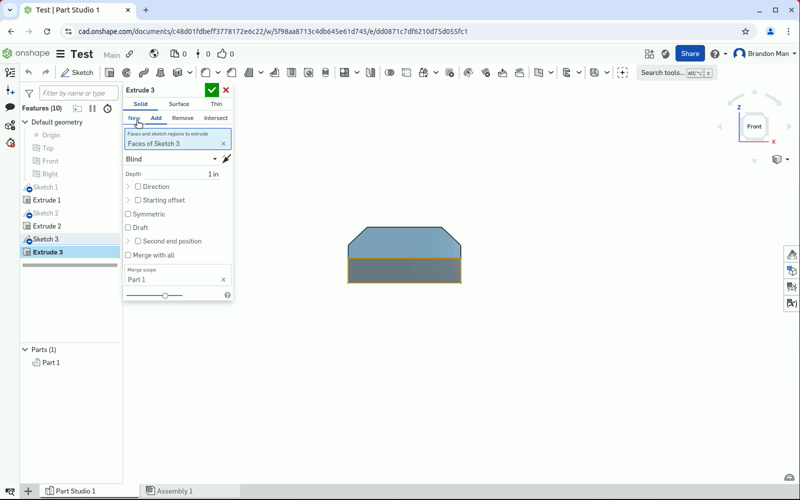
click(137, 120)
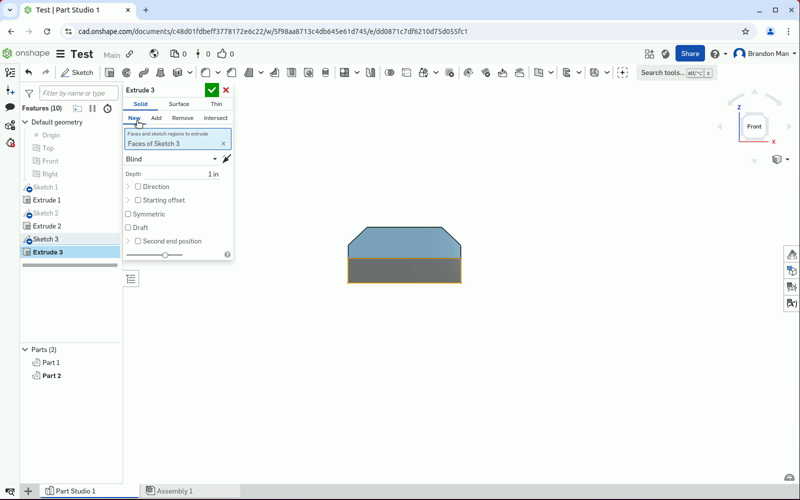
key(tab, 4)
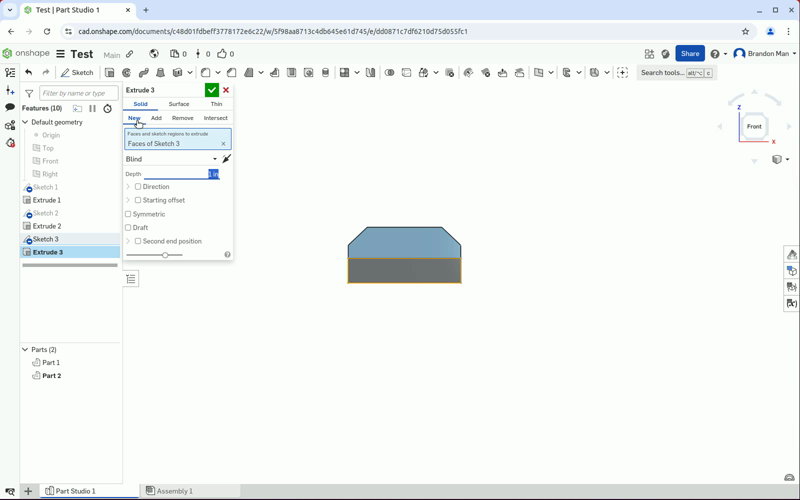
text(8.666)
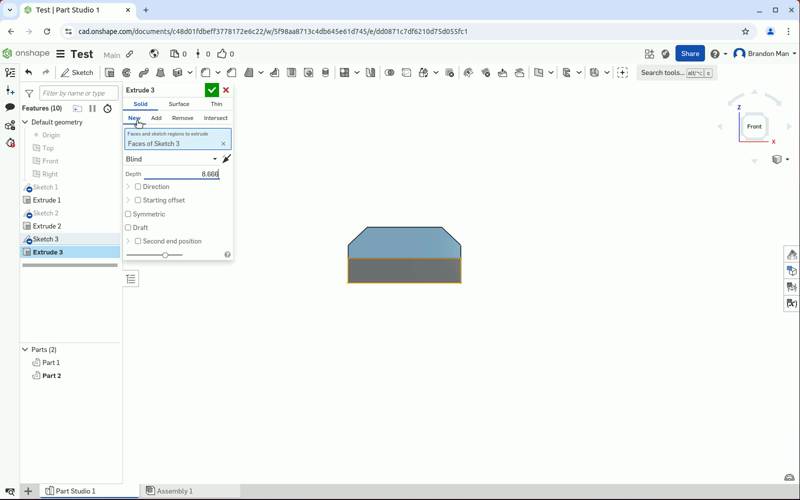
key(enter)
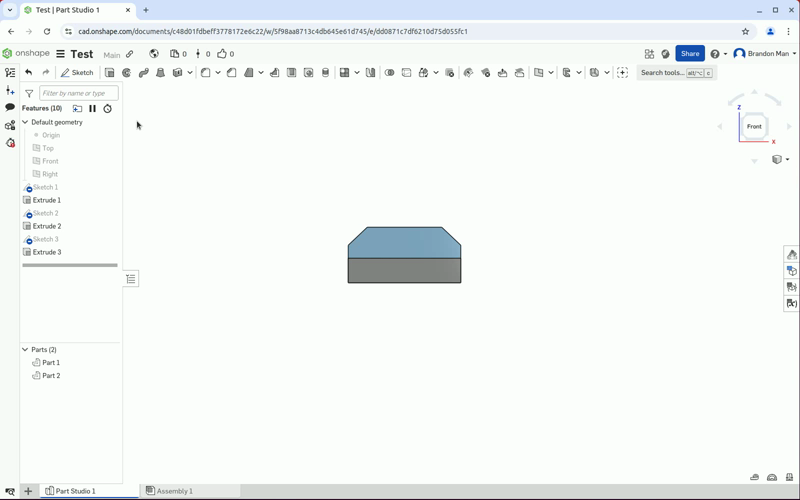
key(shift+h)
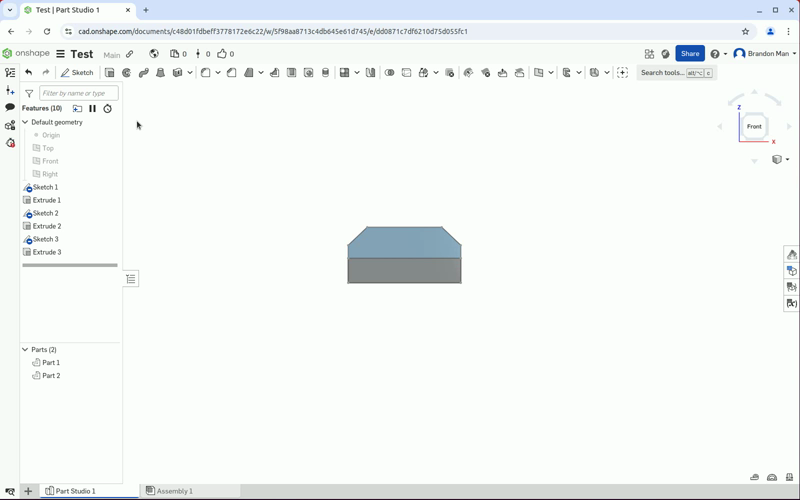
key(shift+h)
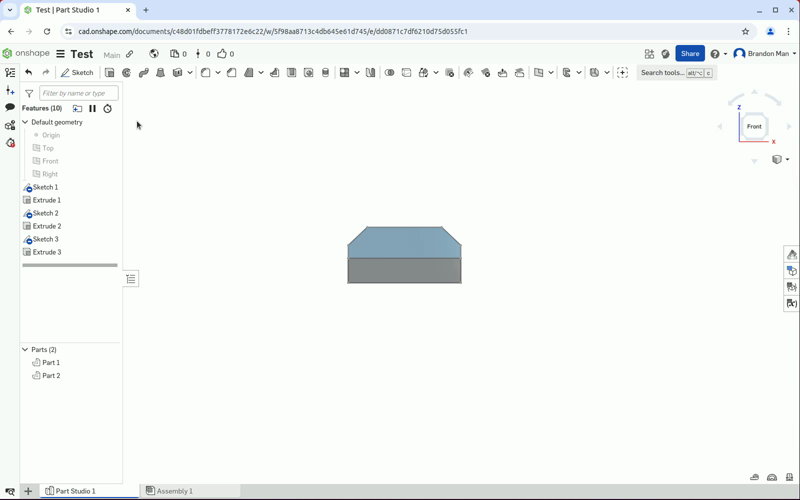
key(shift+7)
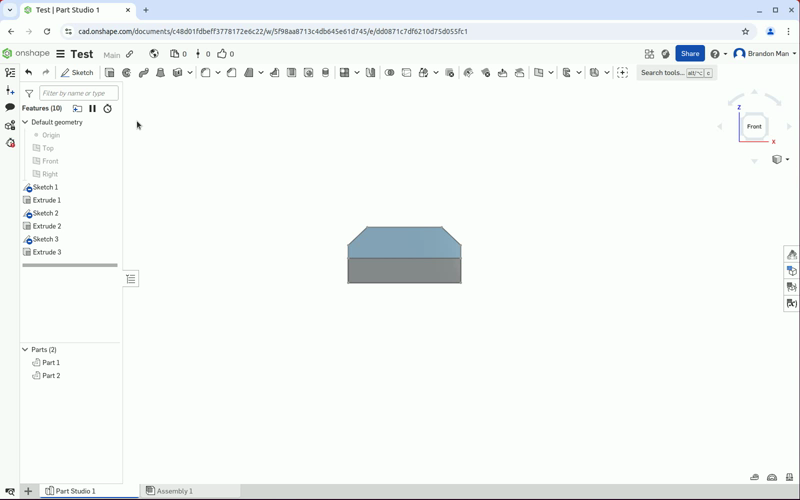
key(left, 2)
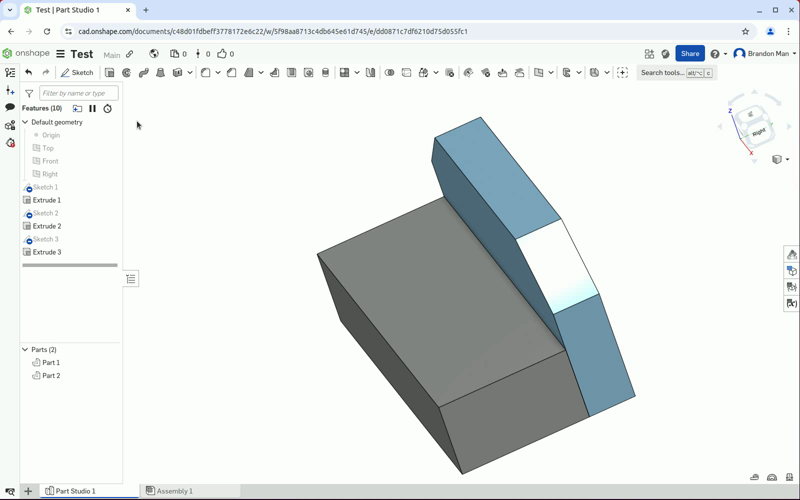
key(down, 2)
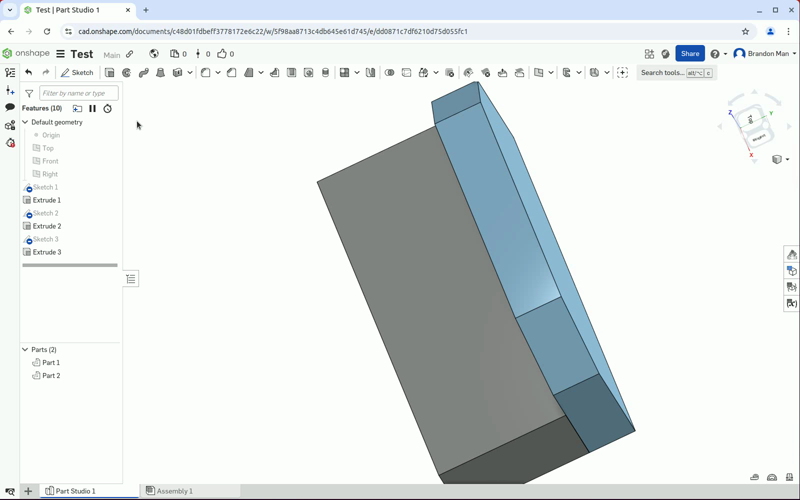
key(up, 2)
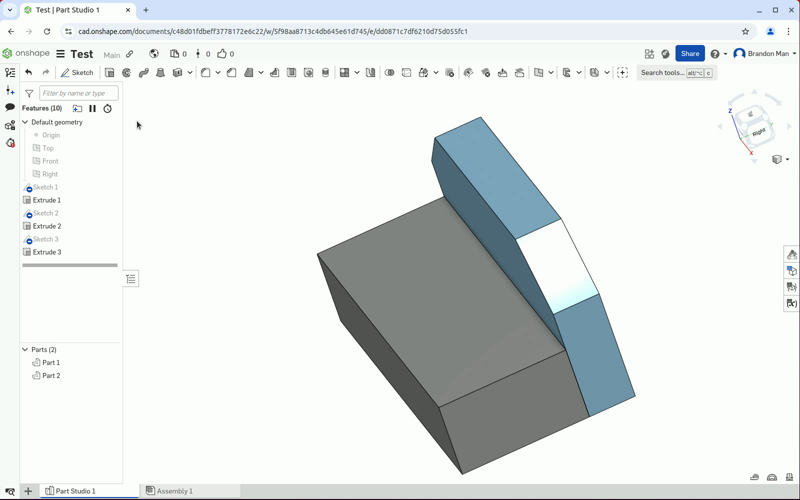
key(right, 2)
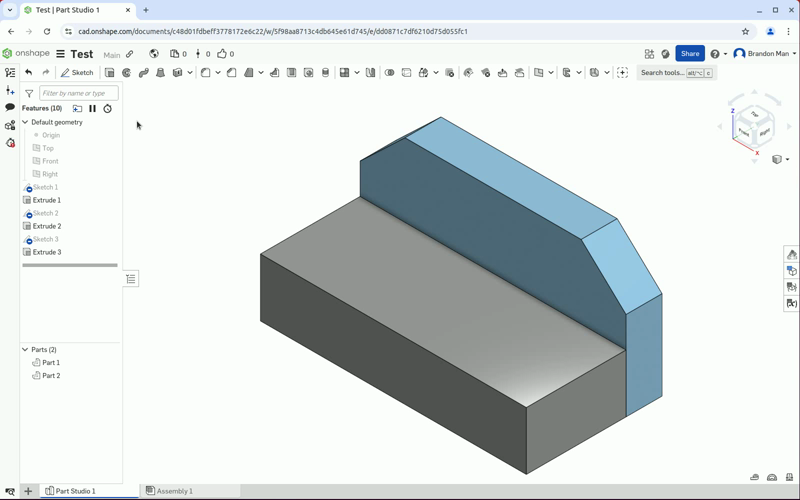
mouse_move(73, 189)
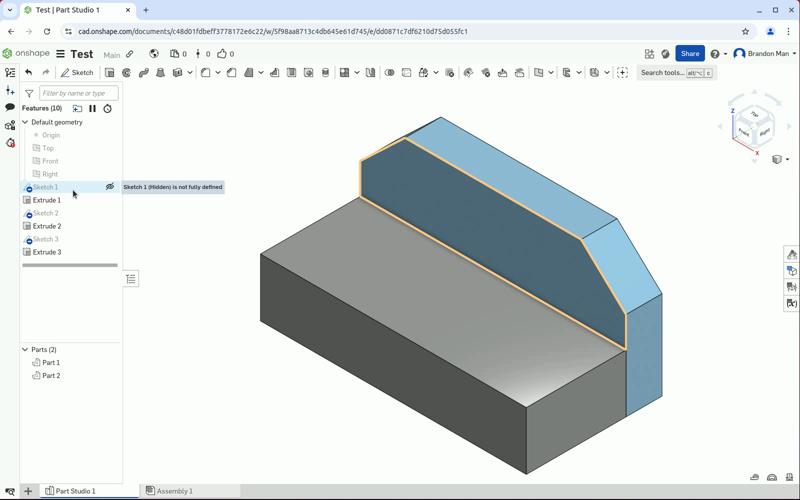
click(73, 189)